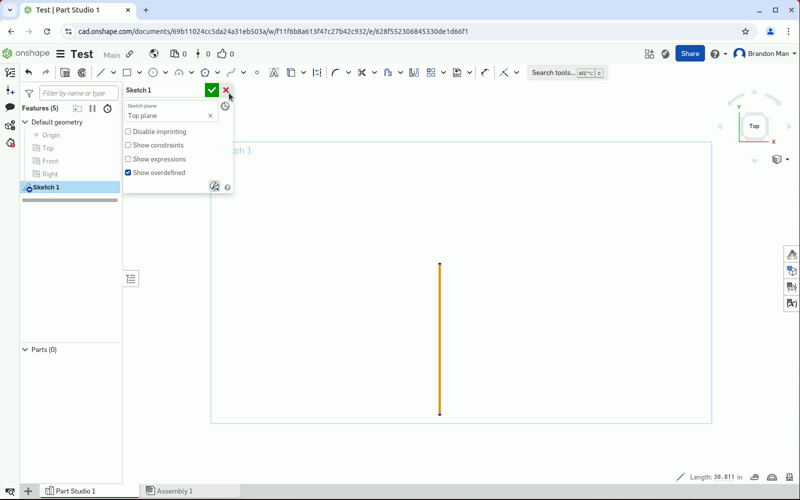
key(shift+h)
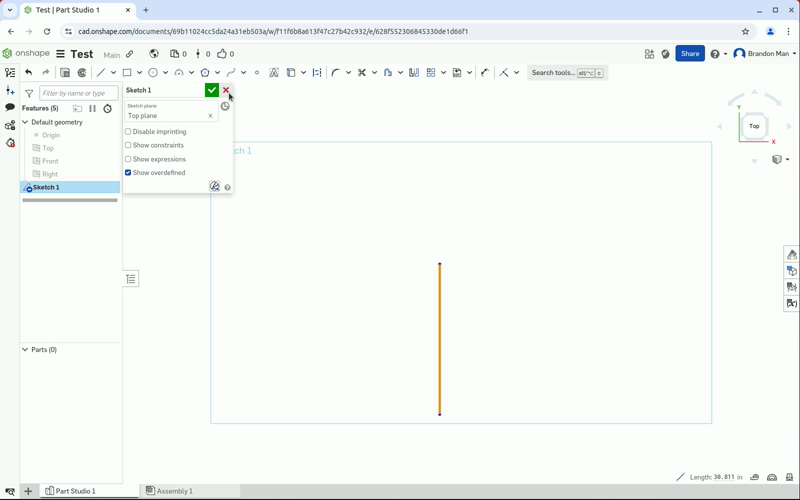
key(shift+s)
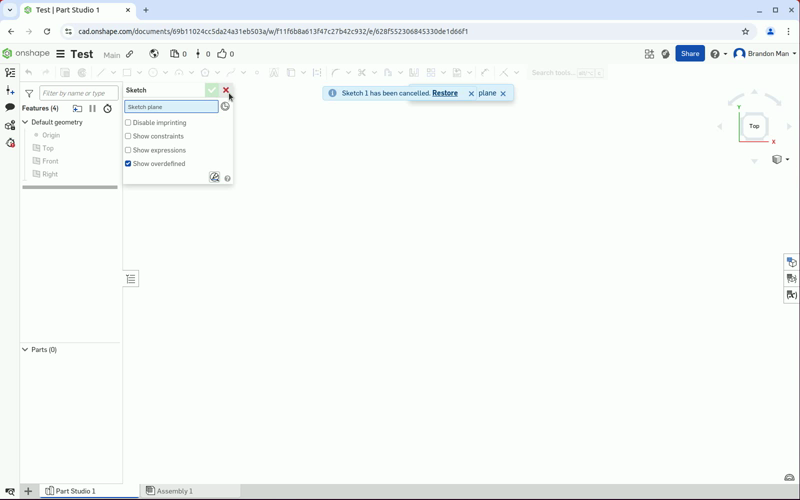
mouse_move(73, 150)
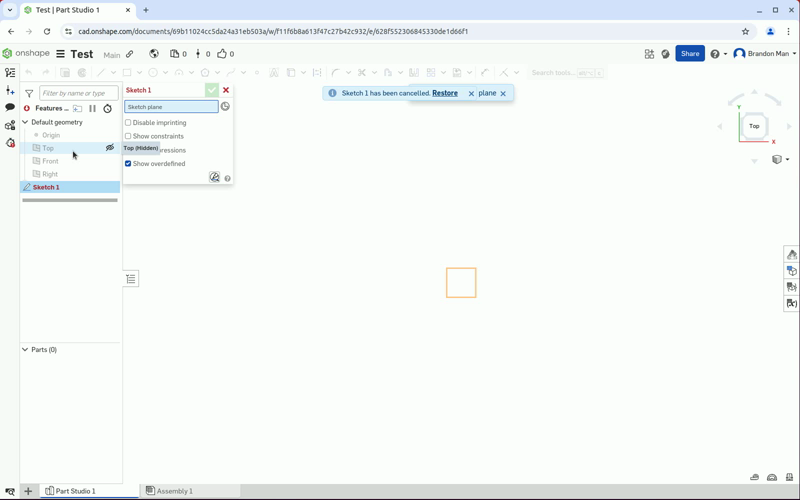
click(73, 150)
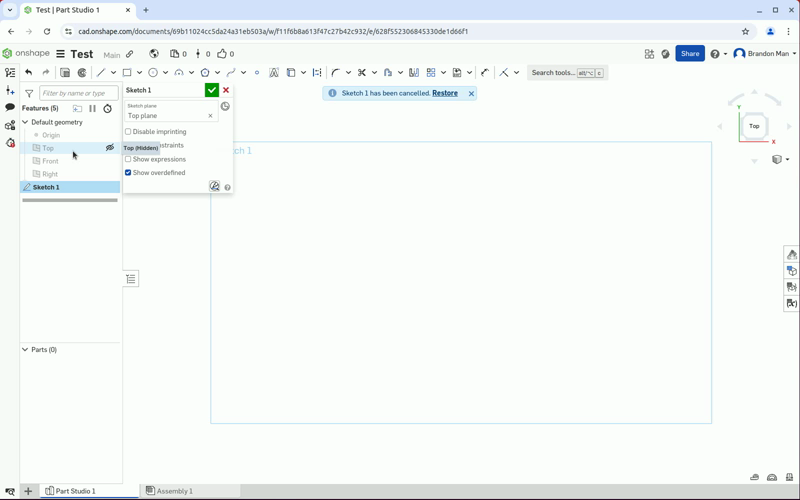
mouse_move(73, 352)
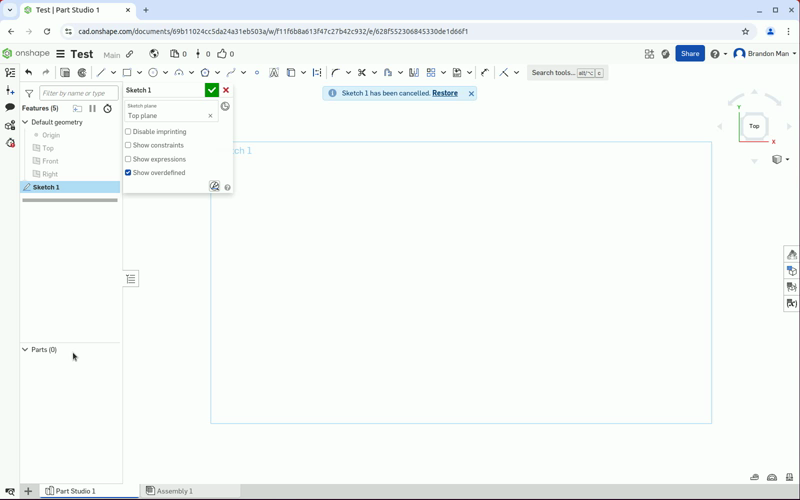
key(y)
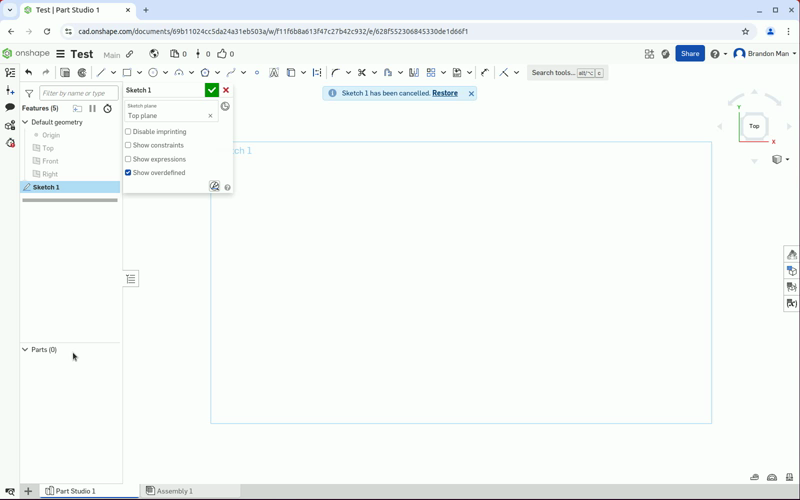
key(l)
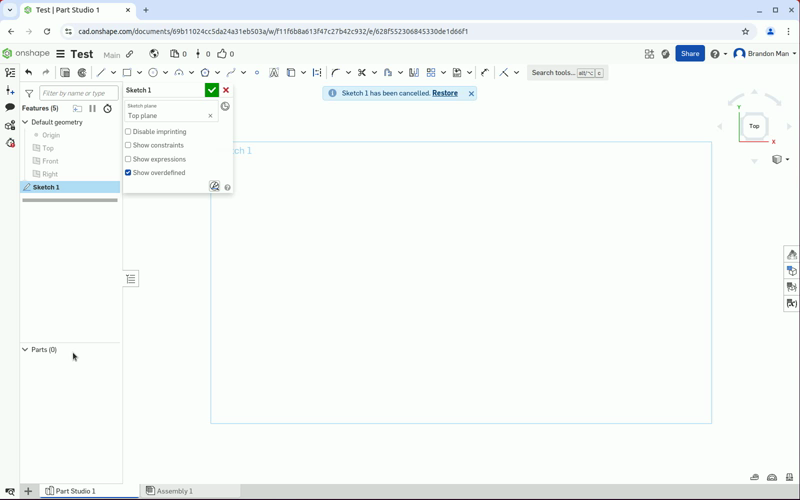
key_down(shift)
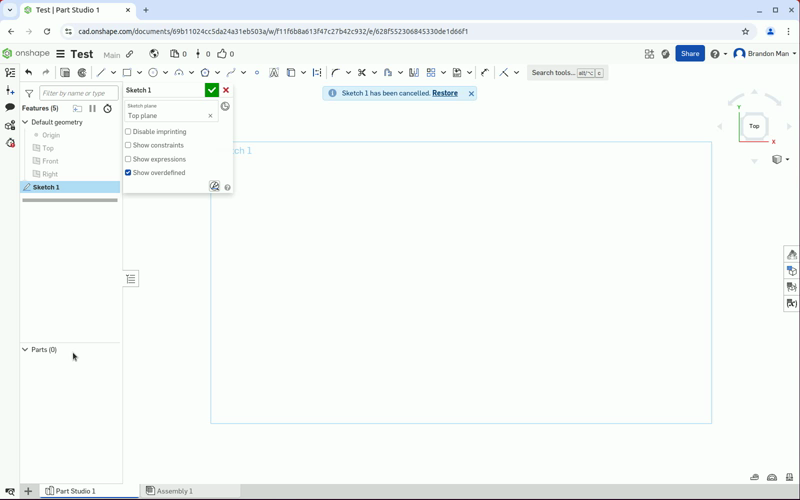
mouse_move(441, 297)
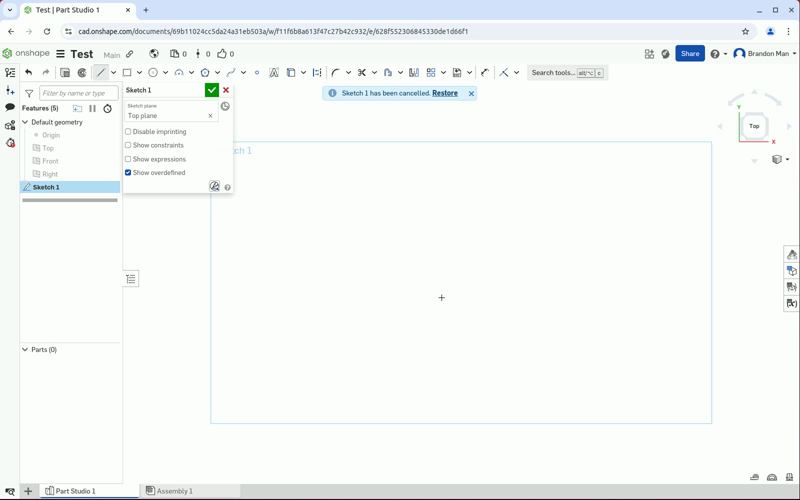
click(441, 297)
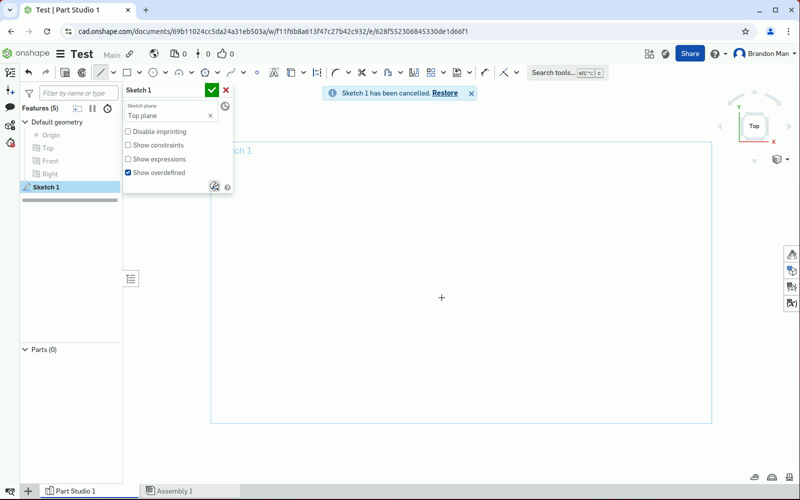
key_up(shift)
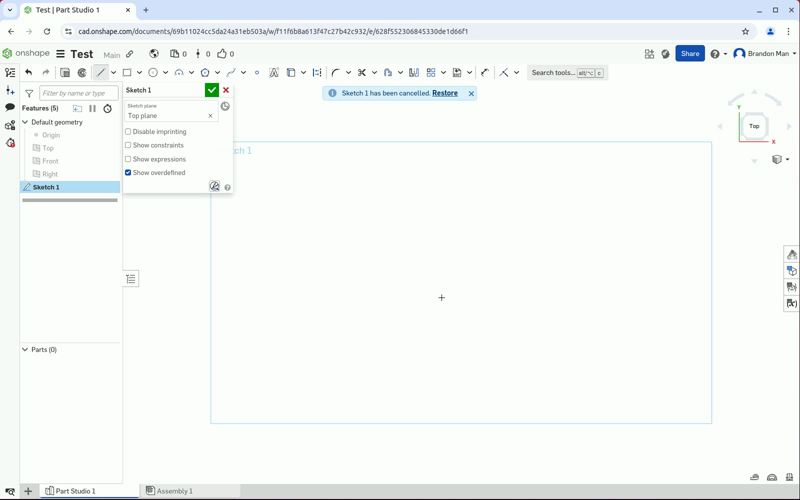
key_down(shift)
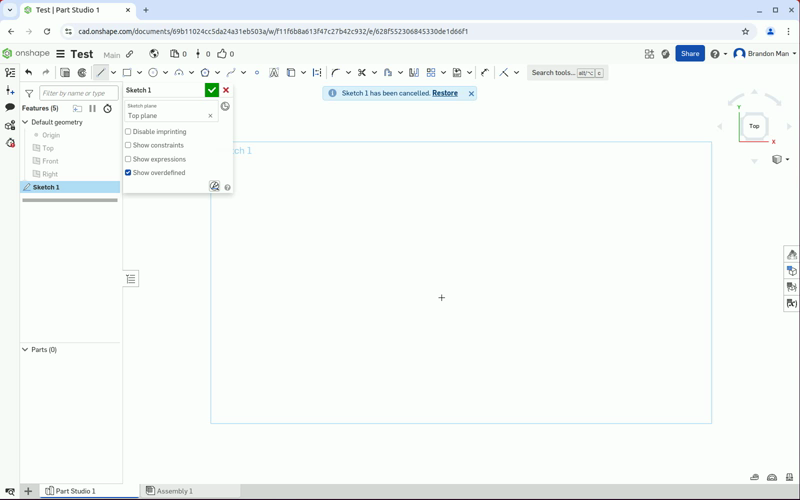
mouse_move(471, 297)
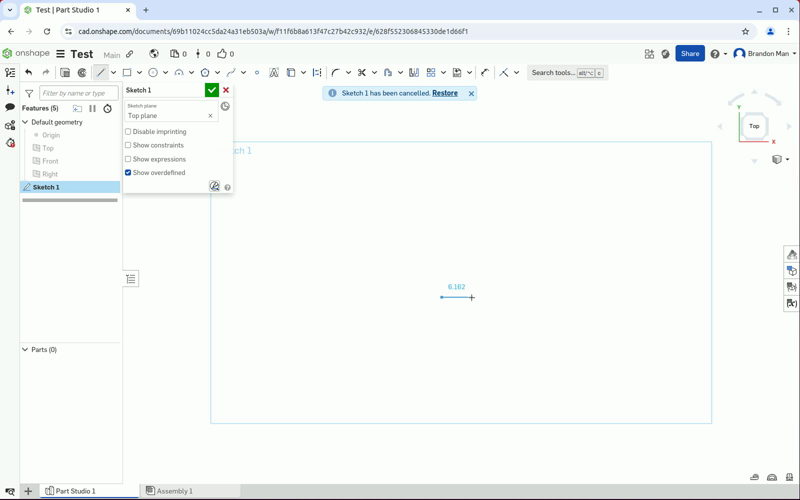
mouse_move(493, 297)
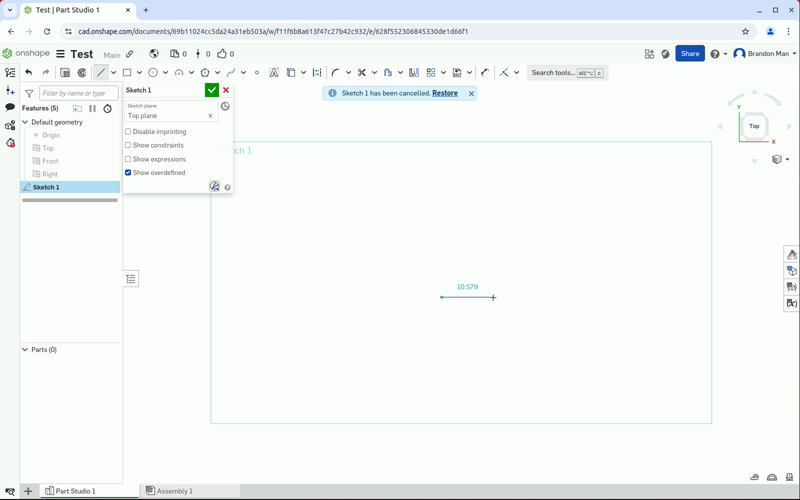
click(493, 297)
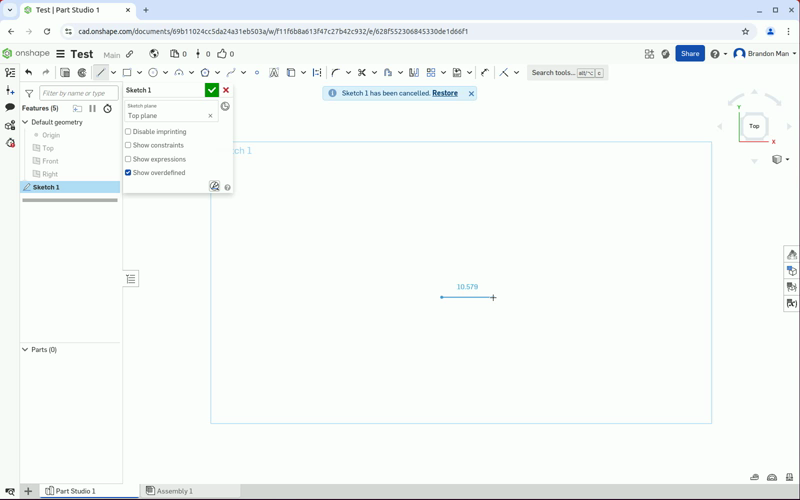
key_up(shift)
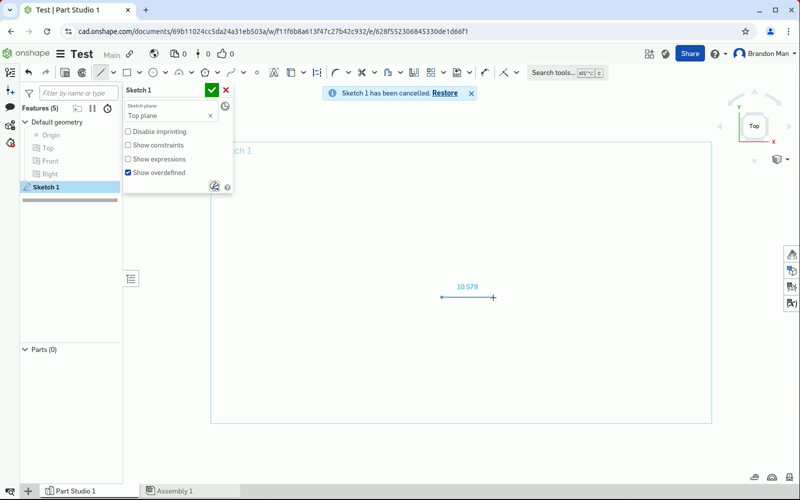
key_down(shift)
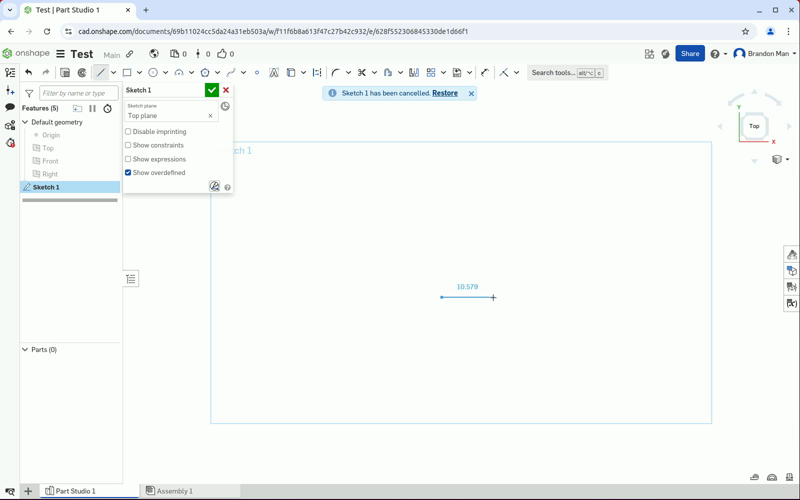
mouse_move(523, 297)
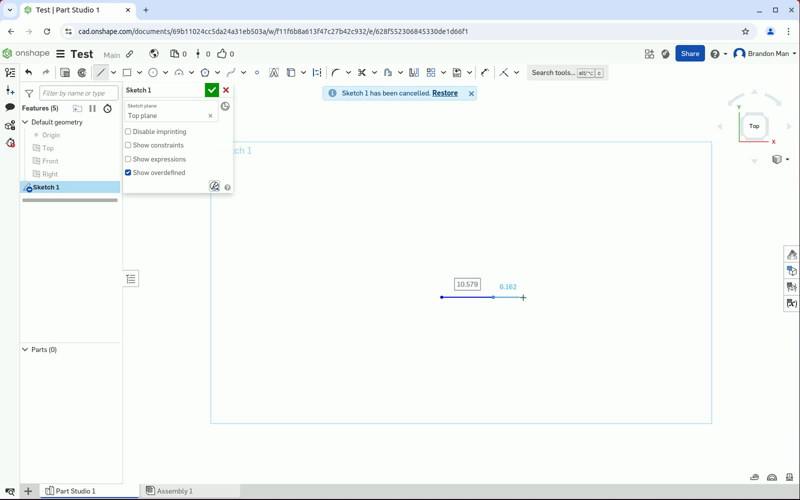
mouse_move(493, 286)
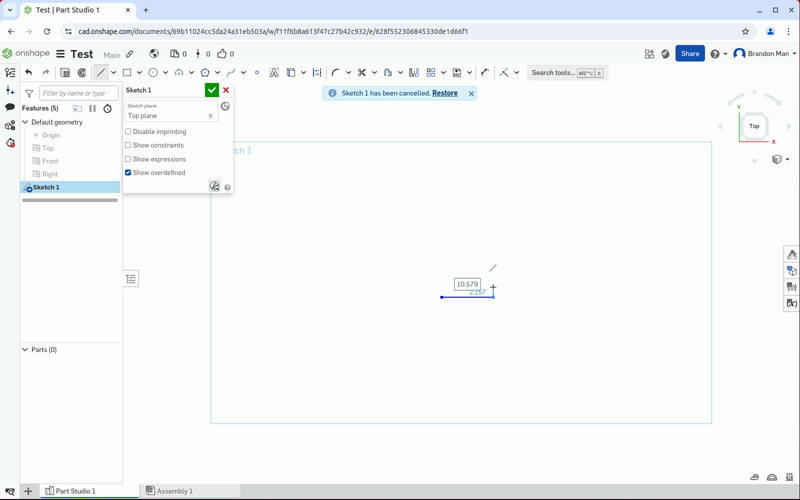
click(493, 286)
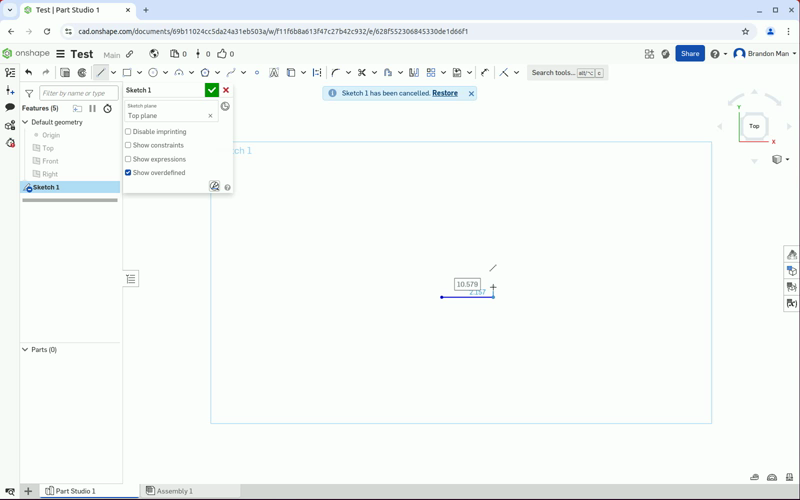
key_up(shift)
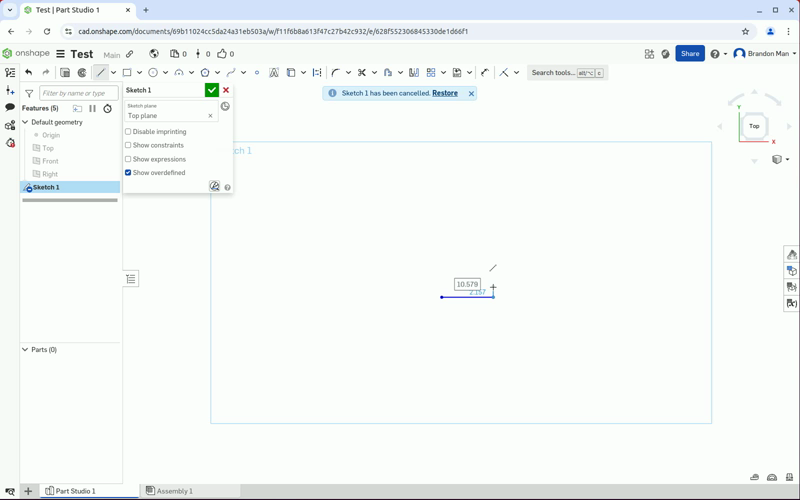
key_down(shift)
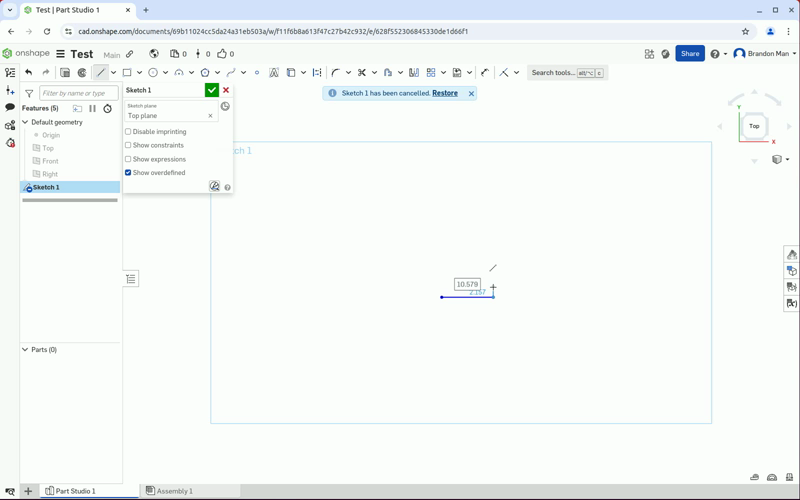
mouse_move(523, 286)
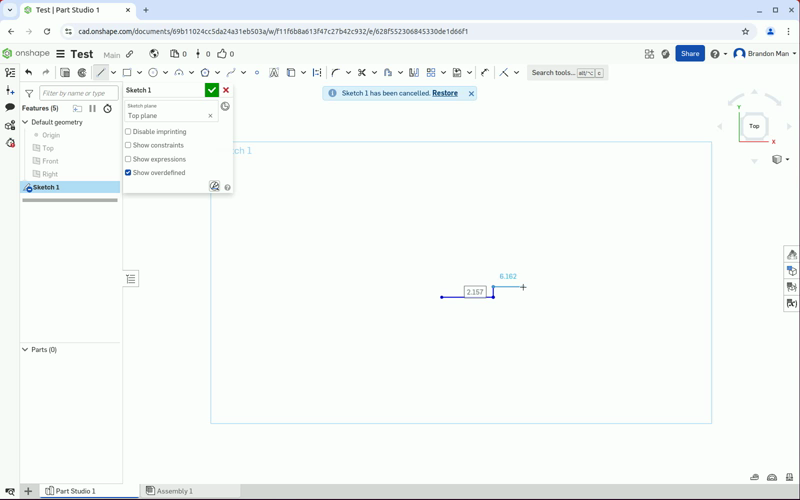
mouse_move(493, 275)
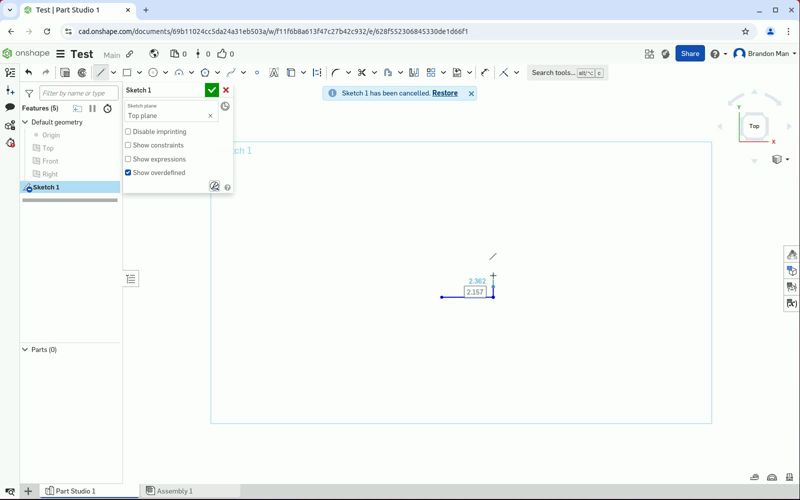
click(493, 275)
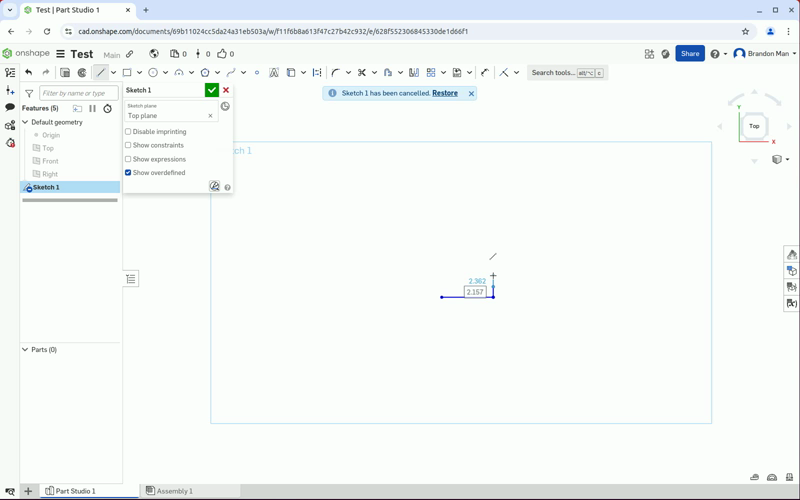
key_up(shift)
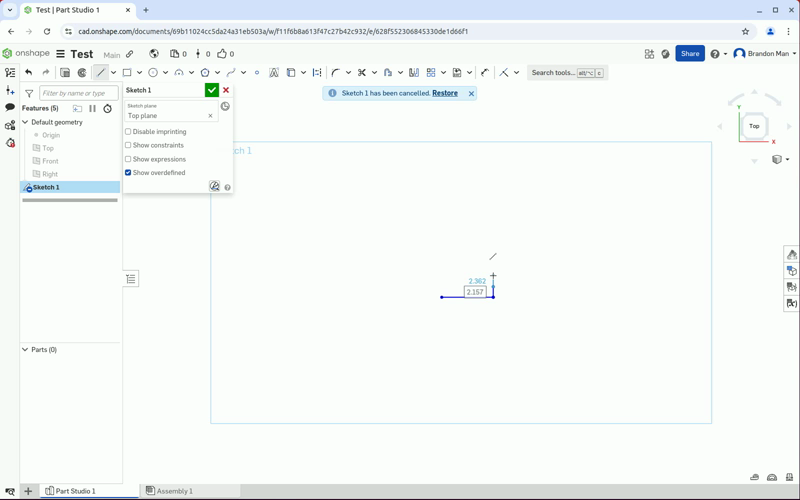
key_down(shift)
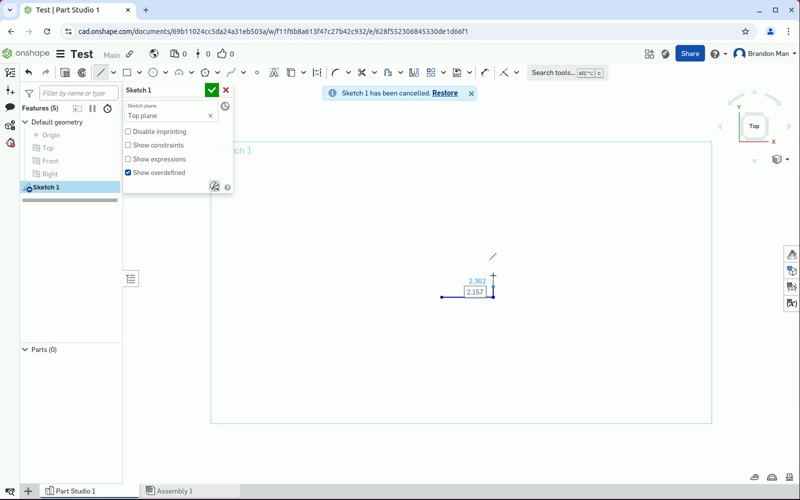
mouse_move(523, 275)
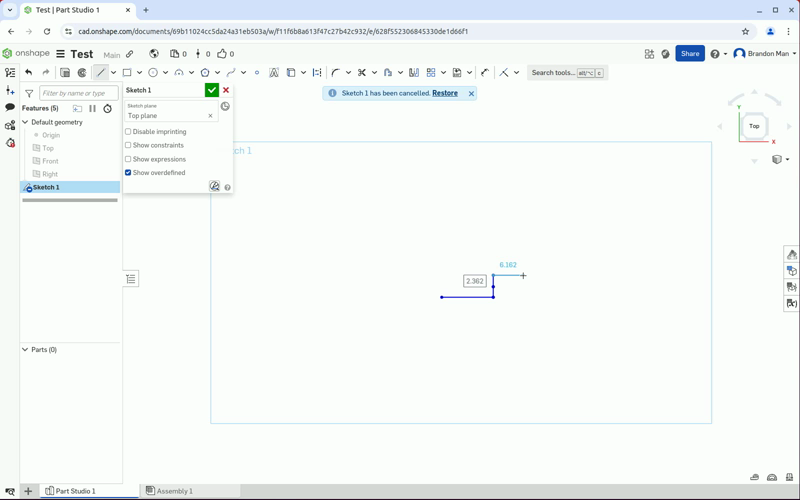
mouse_move(493, 267)
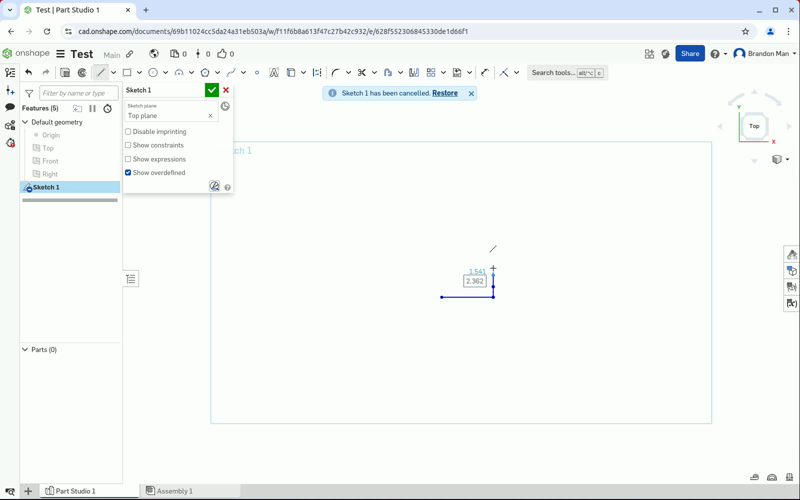
scroll(6)
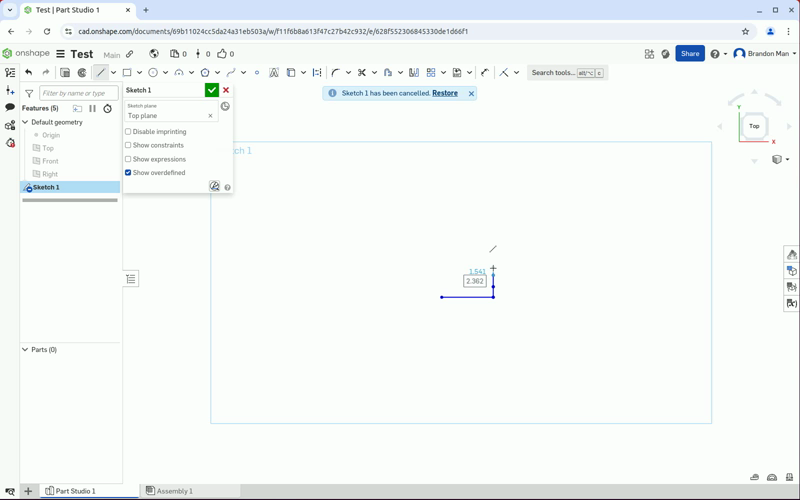
scroll(6)
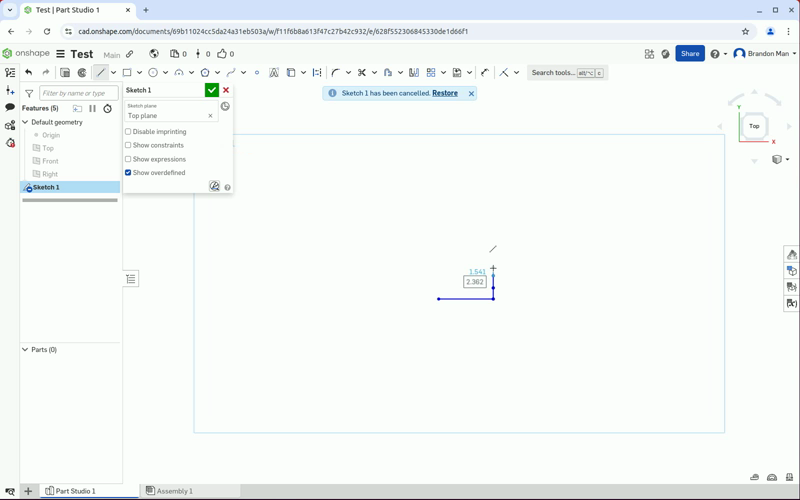
scroll(6)
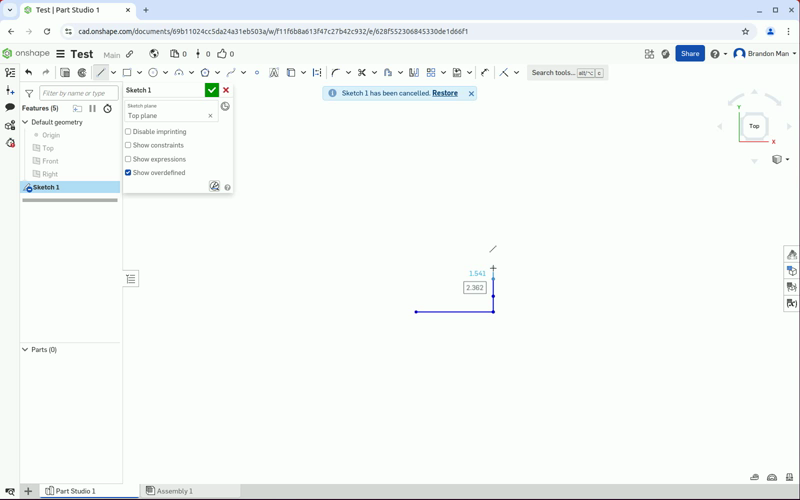
scroll(6)
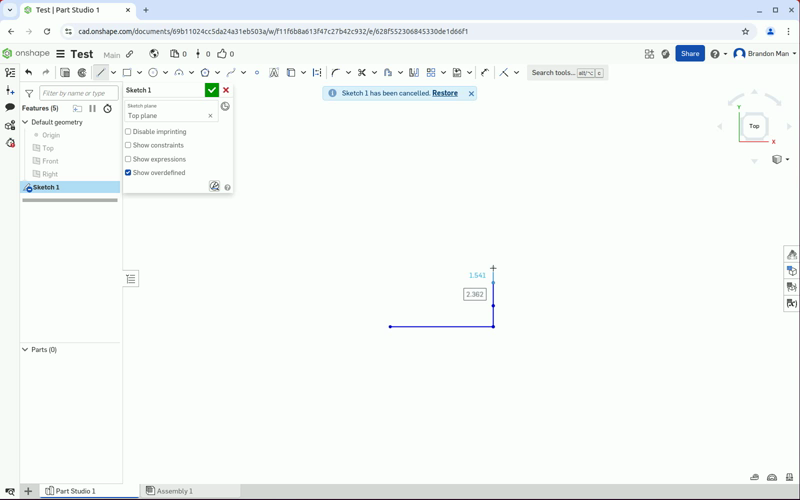
scroll(6)
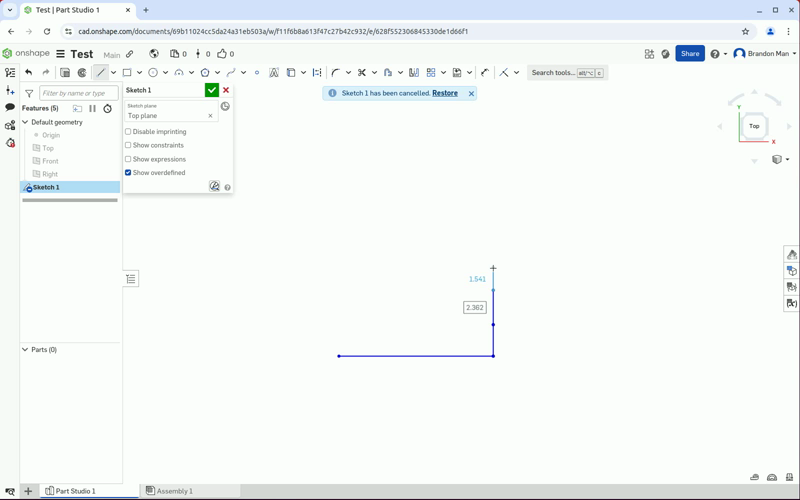
scroll(6)
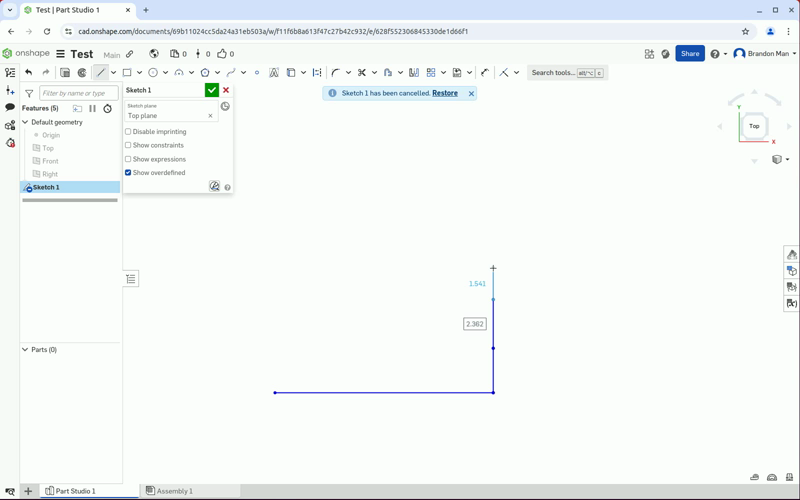
scroll(6)
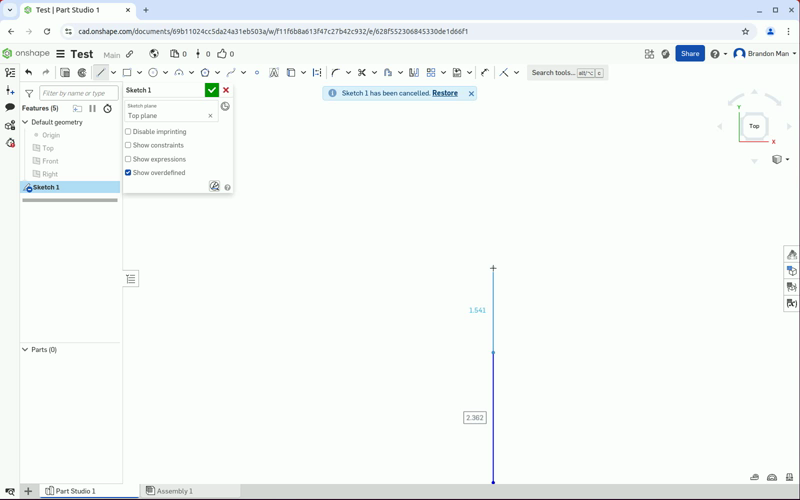
click(493, 267)
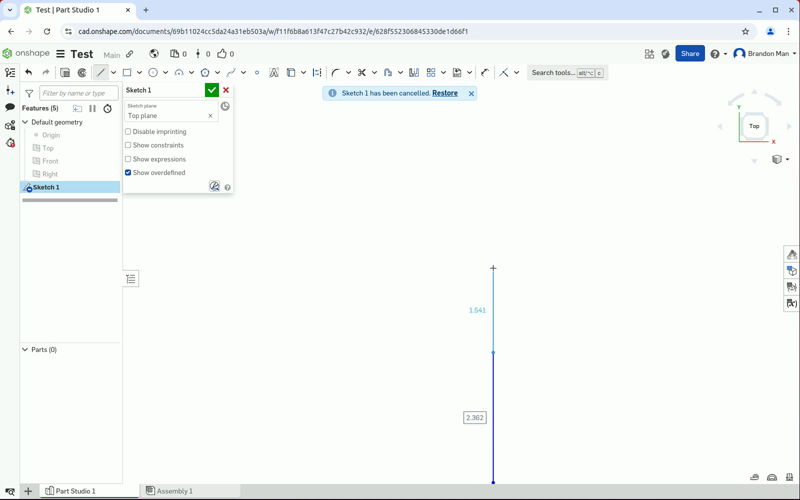
scroll(-6)
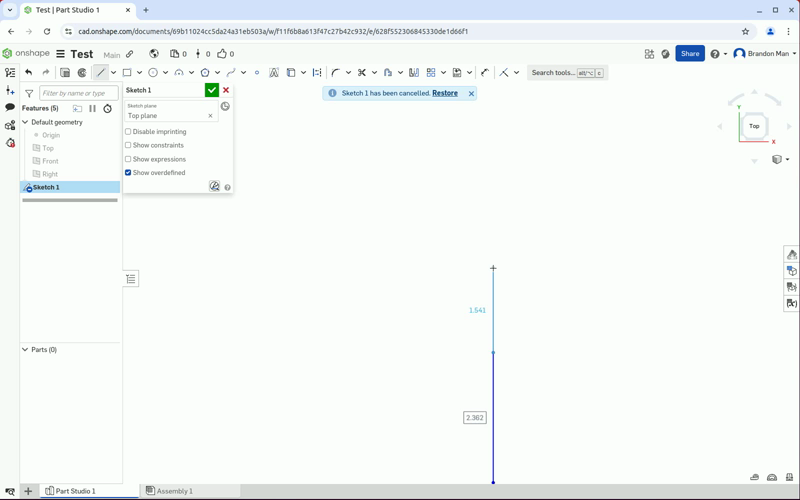
scroll(-6)
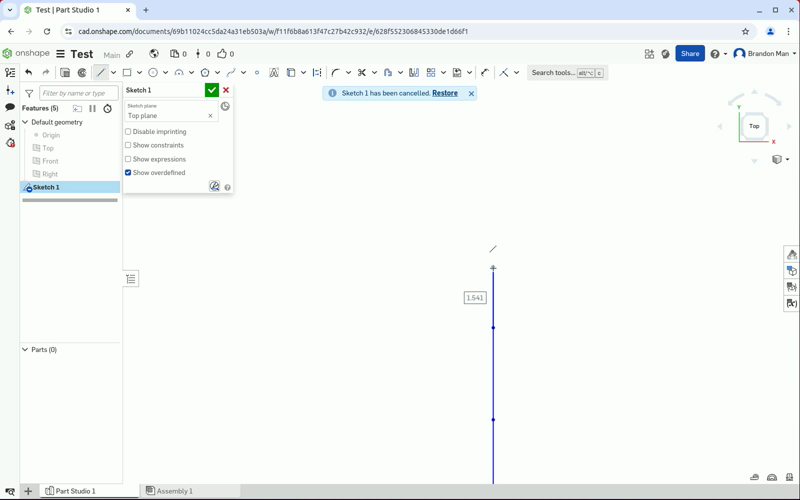
scroll(-6)
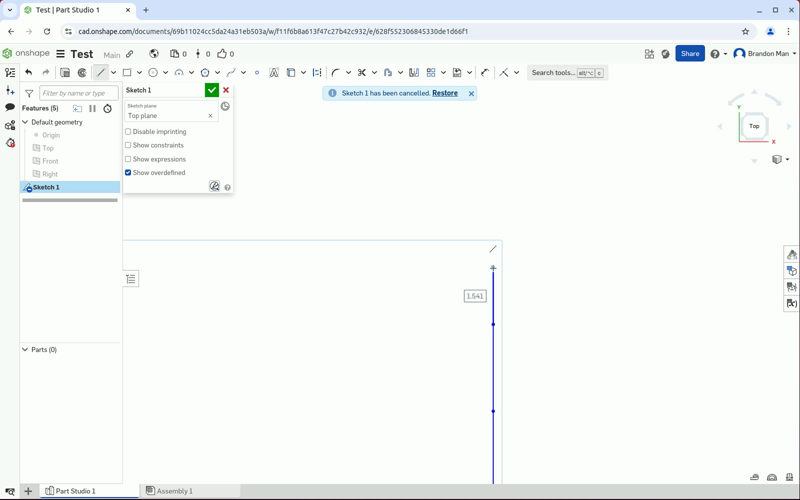
scroll(-6)
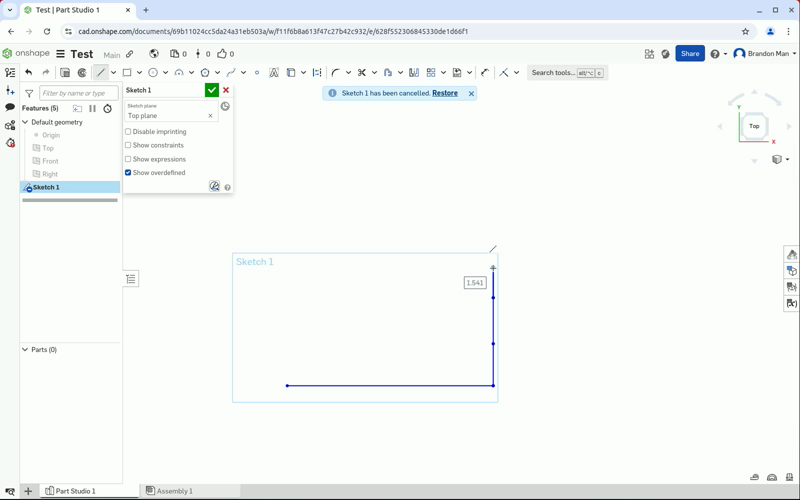
scroll(-6)
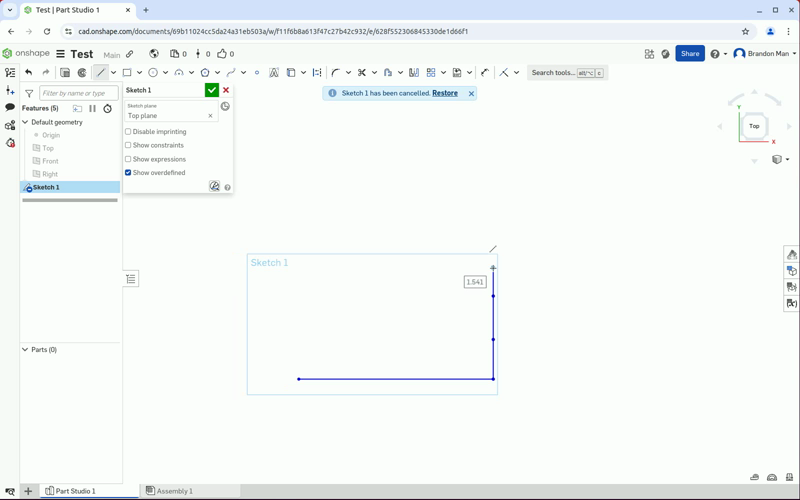
scroll(-6)
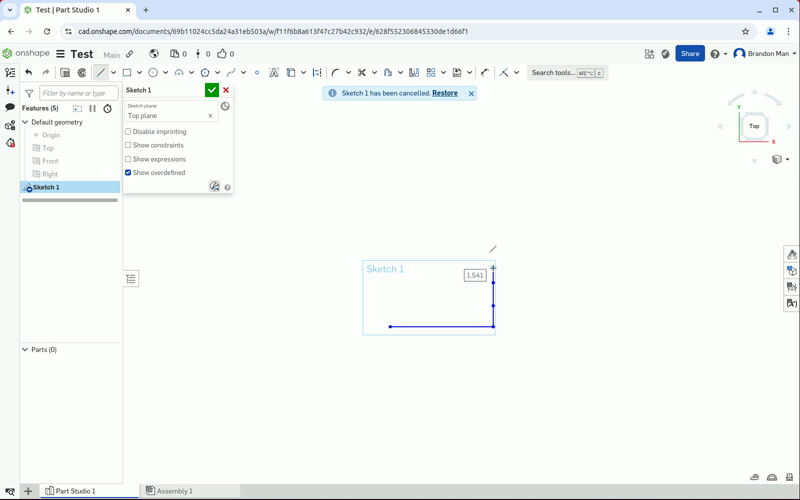
scroll(-6)
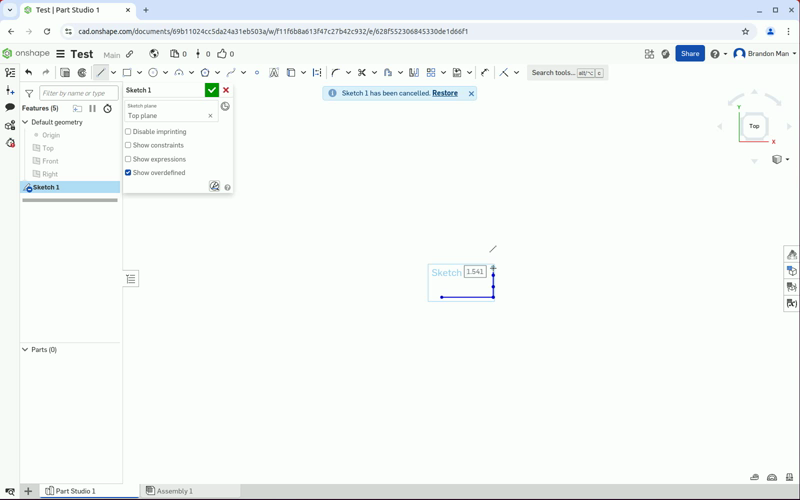
key_up(shift)
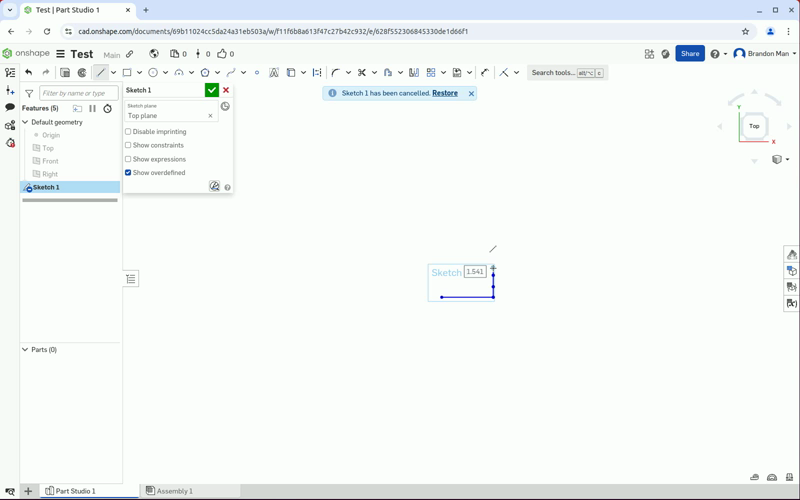
key_down(shift)
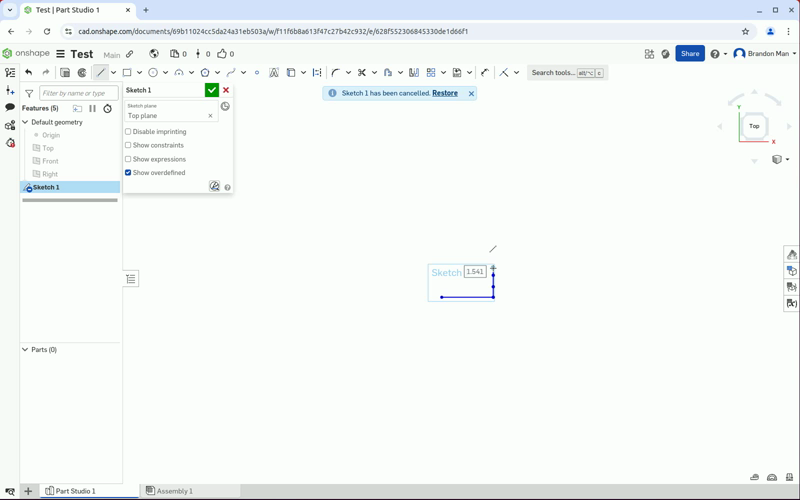
mouse_move(523, 267)
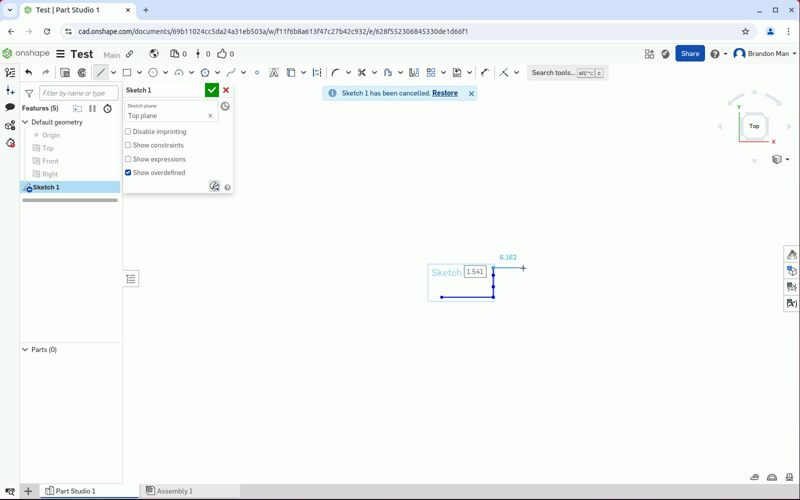
mouse_move(441, 267)
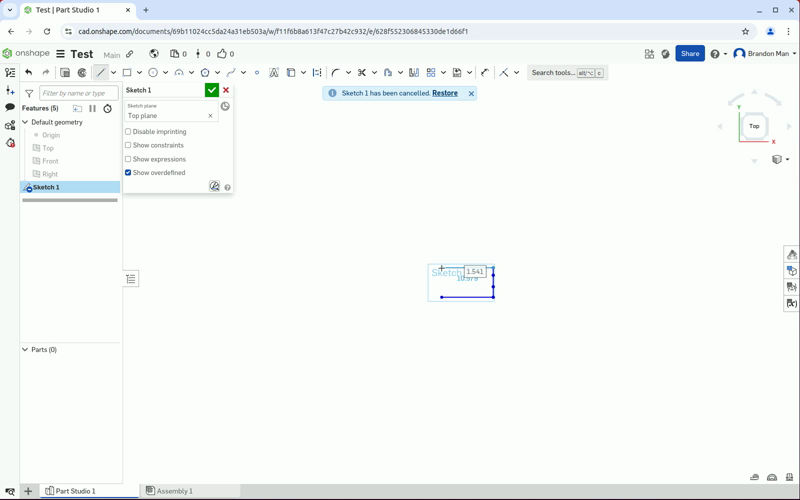
click(441, 267)
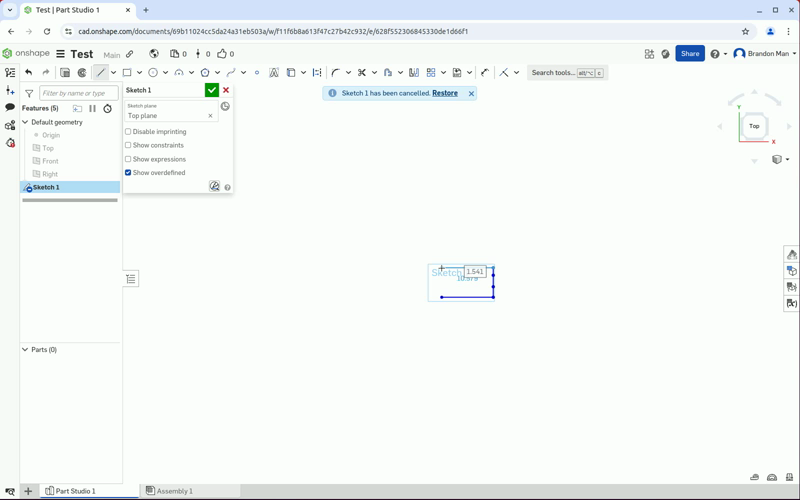
key_up(shift)
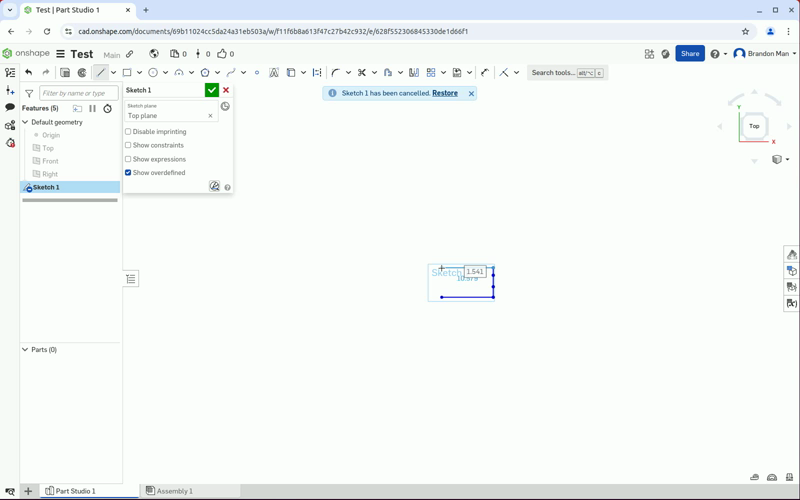
mouse_move(471, 267)
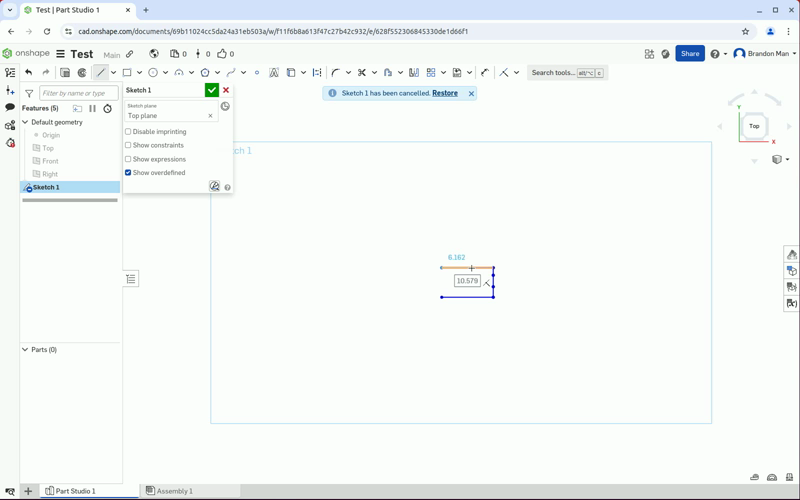
key_down(shift)
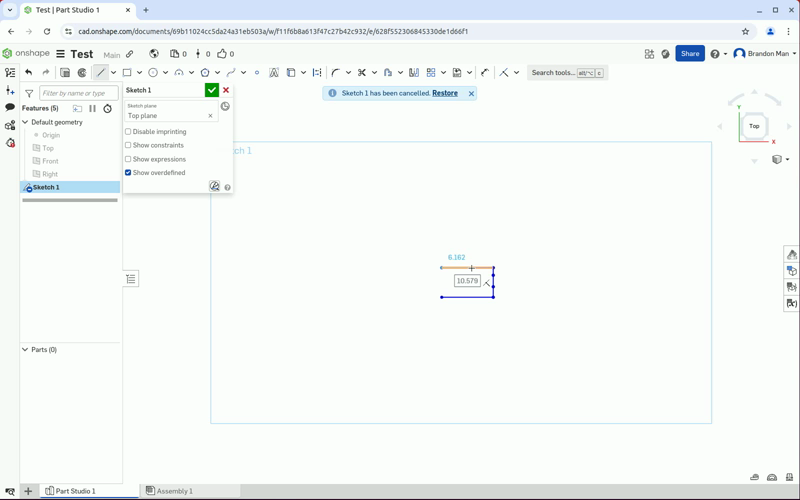
mouse_move(441, 297)
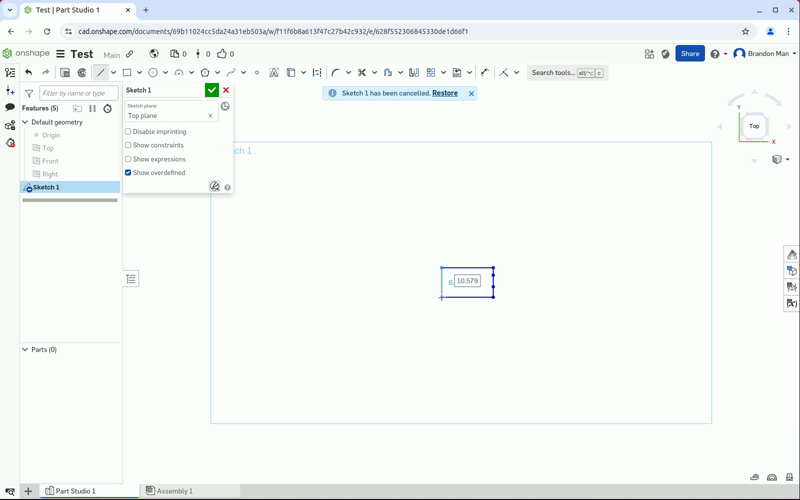
key_up(shift)
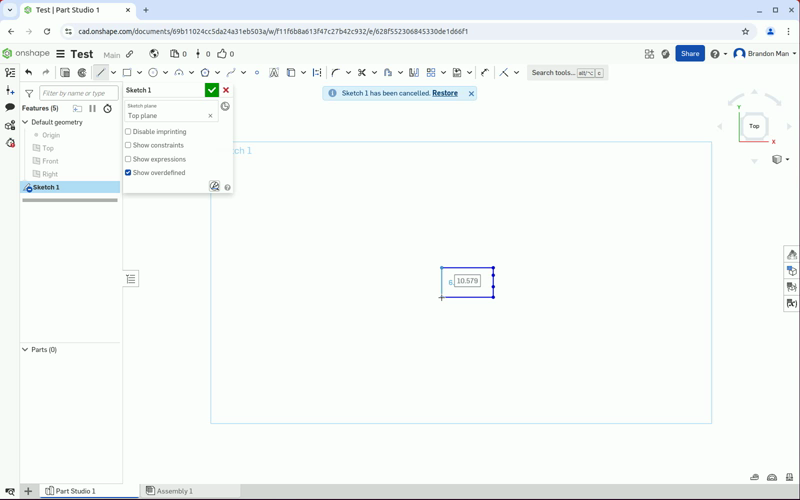
click(441, 297)
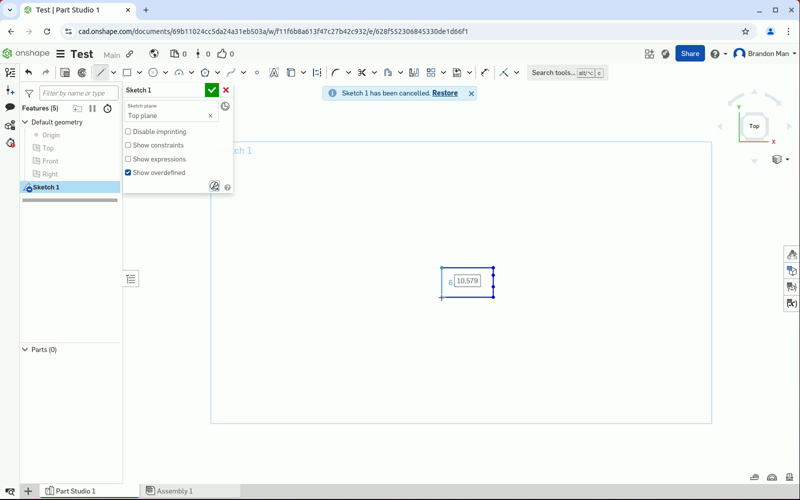
key(esc)
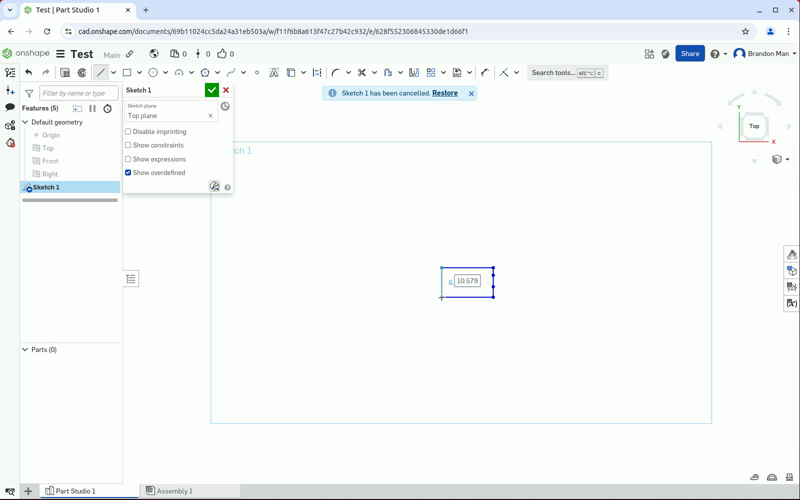
mouse_move(463, 277)
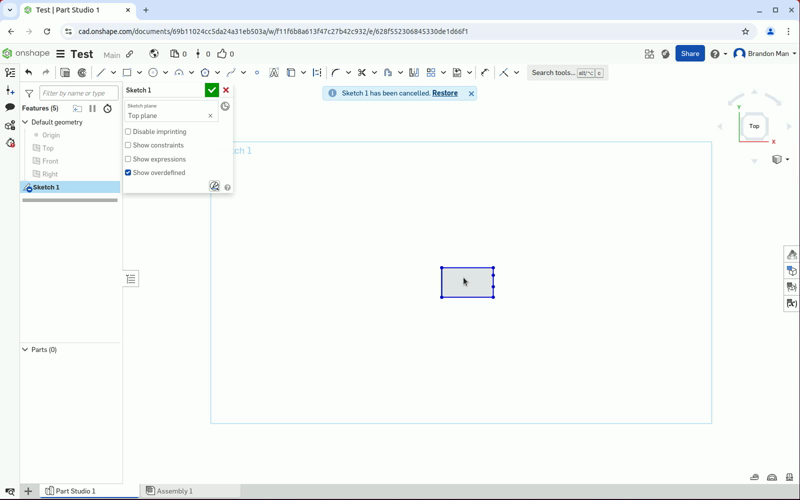
scroll(6)
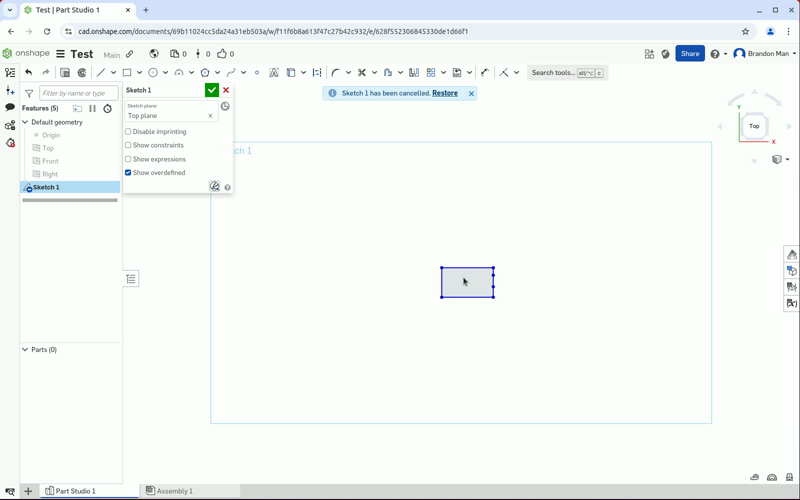
scroll(6)
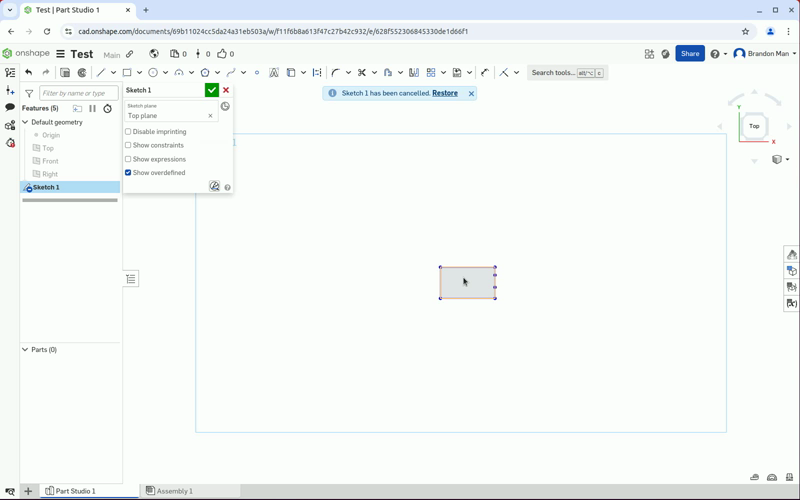
scroll(6)
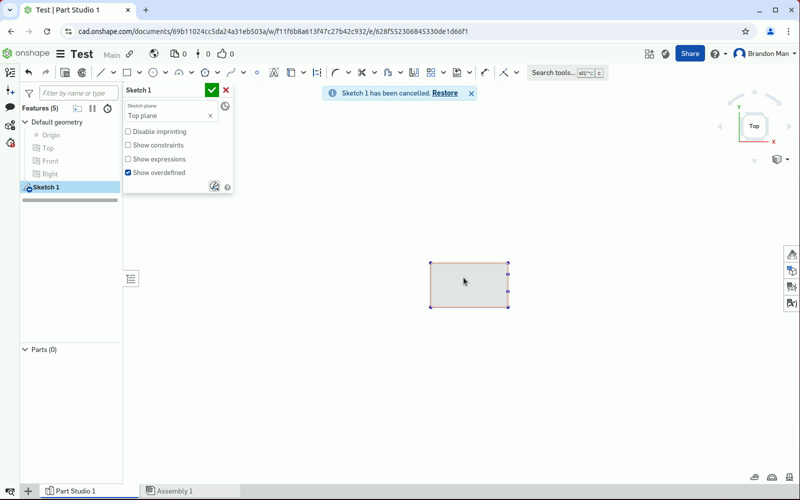
scroll(6)
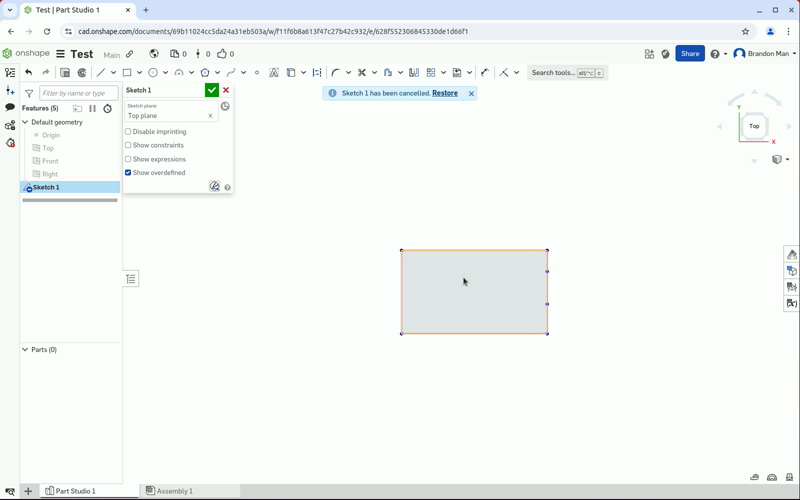
scroll(6)
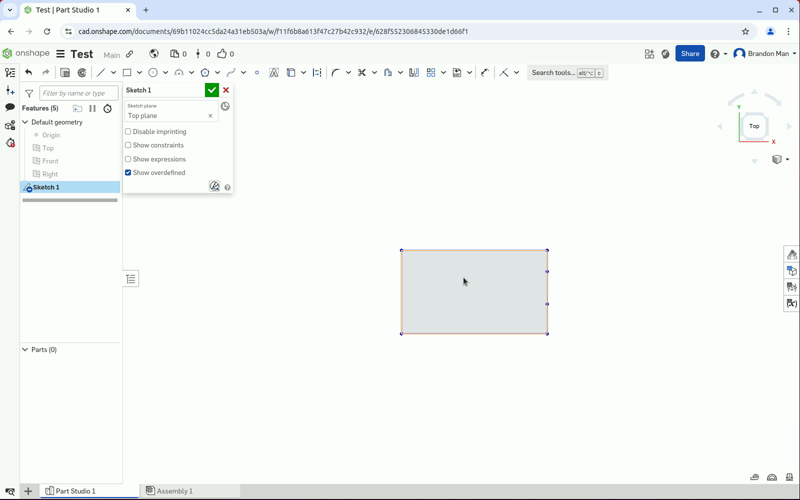
scroll(6)
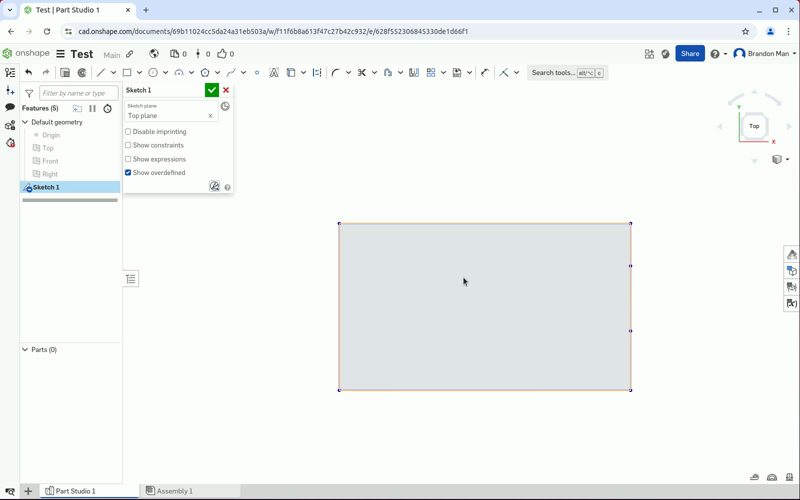
scroll(6)
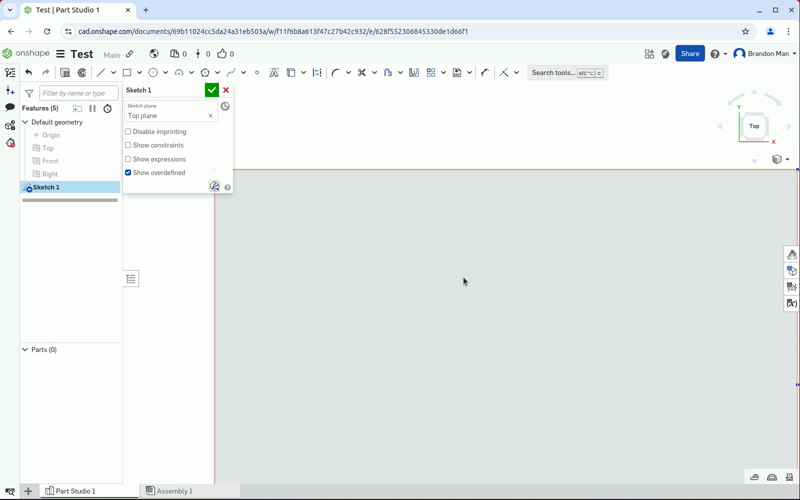
click(463, 277)
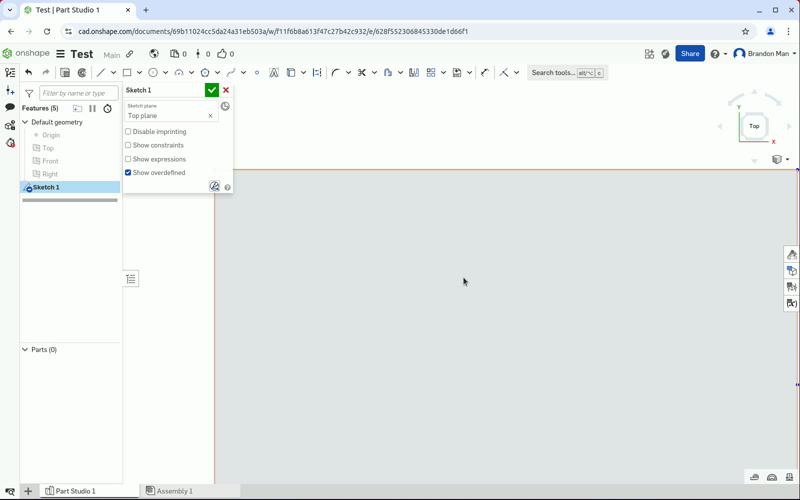
scroll(-6)
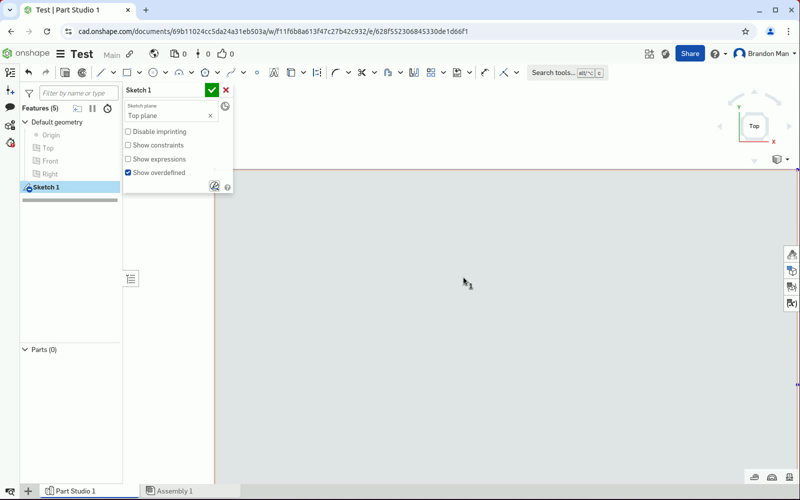
scroll(-6)
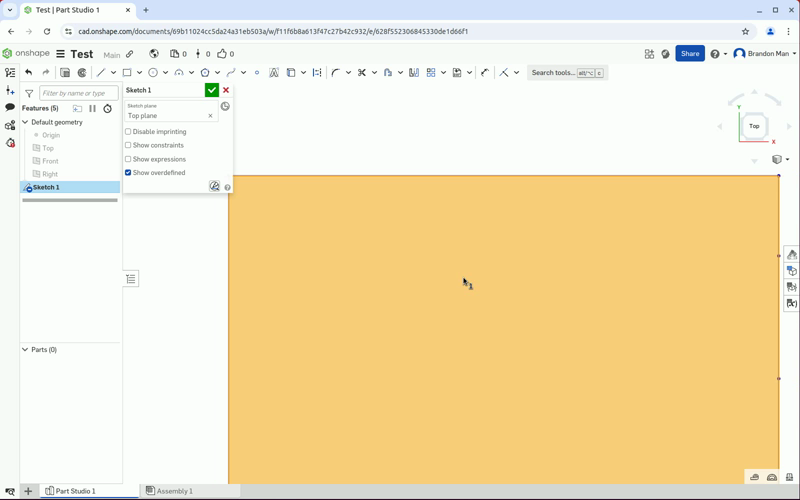
scroll(-6)
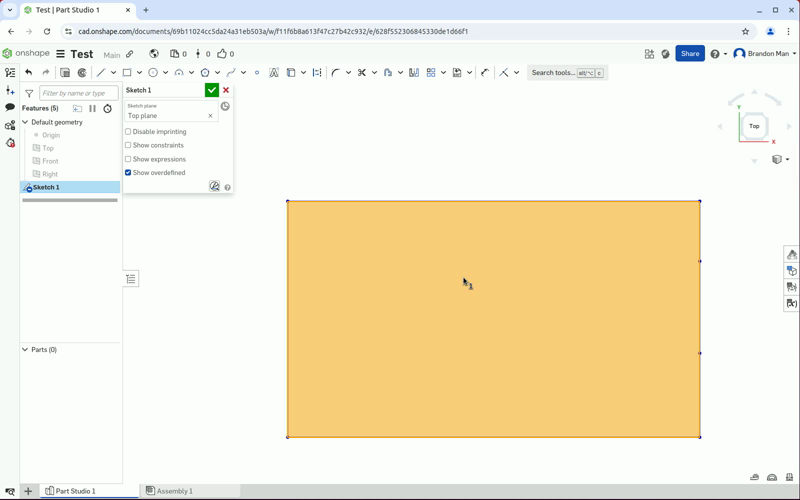
scroll(-6)
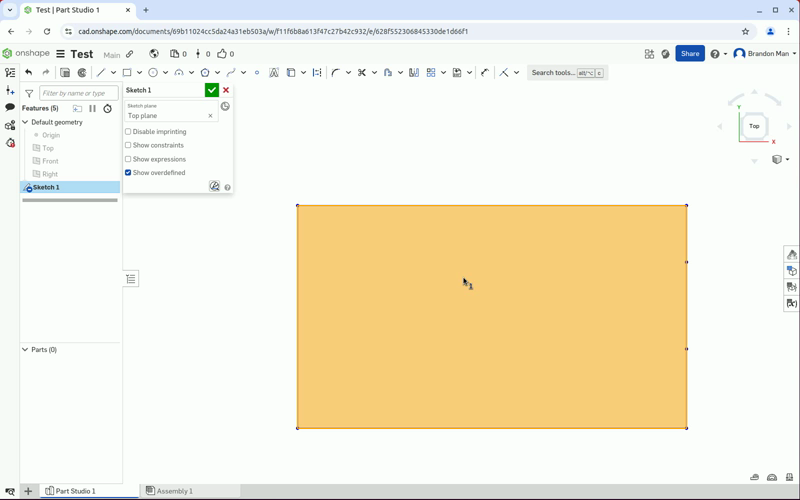
scroll(-6)
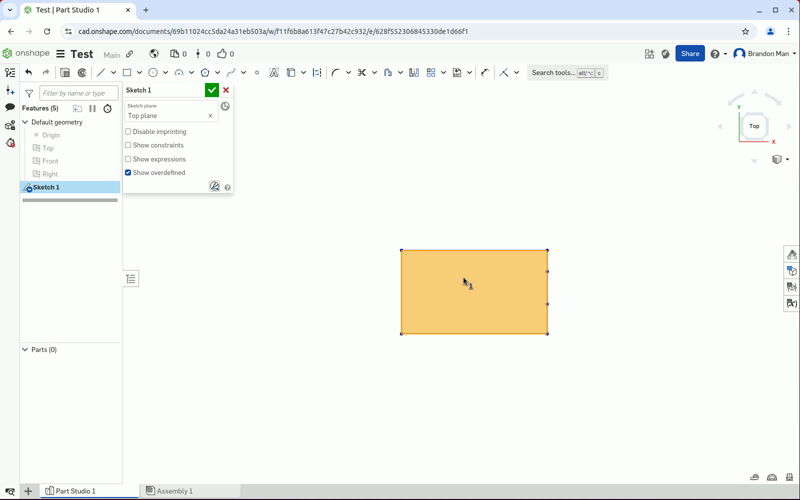
scroll(-6)
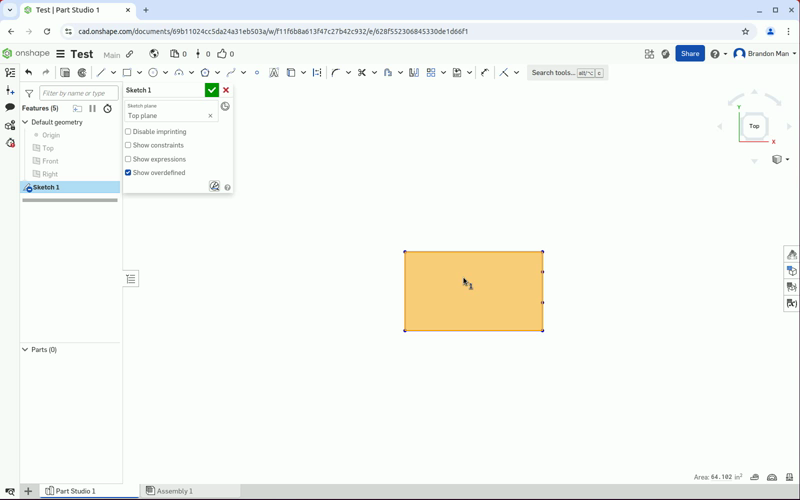
scroll(-6)
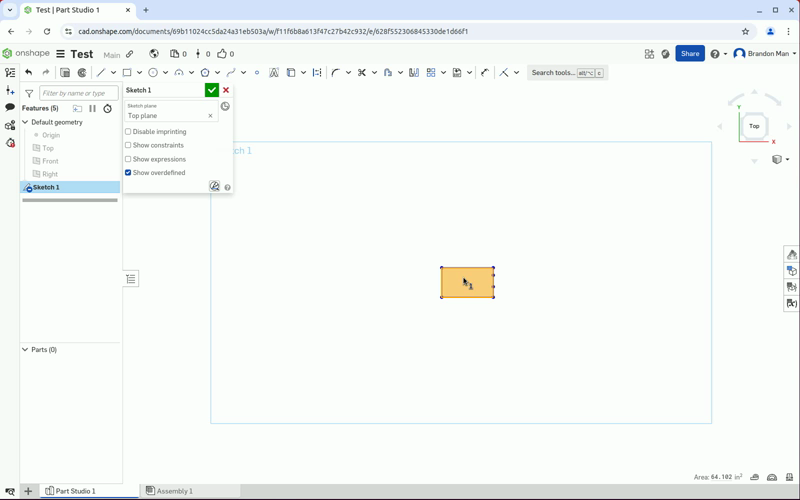
mouse_move(73, 352)
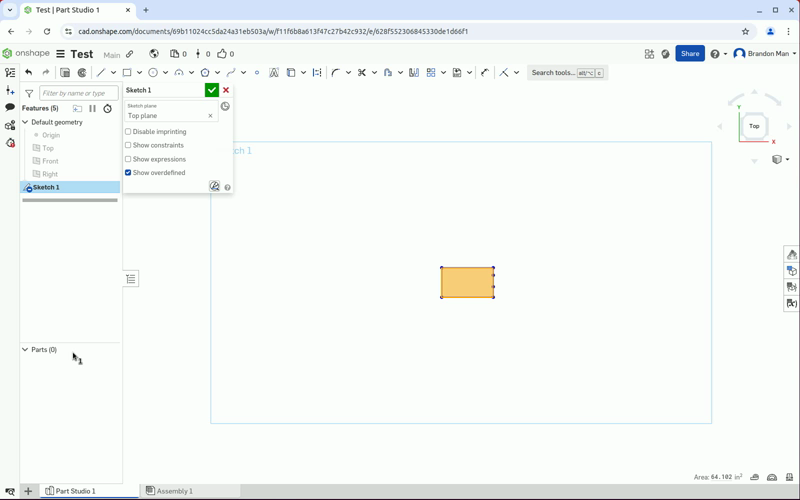
key(shift+y)
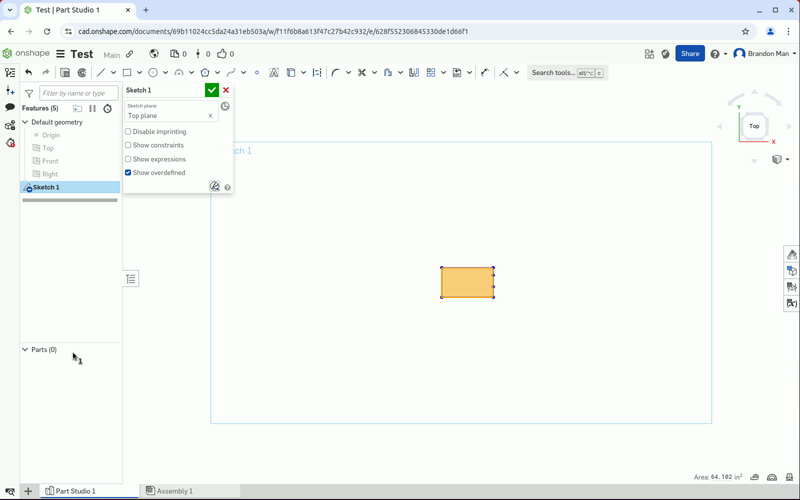
key(shift+e)
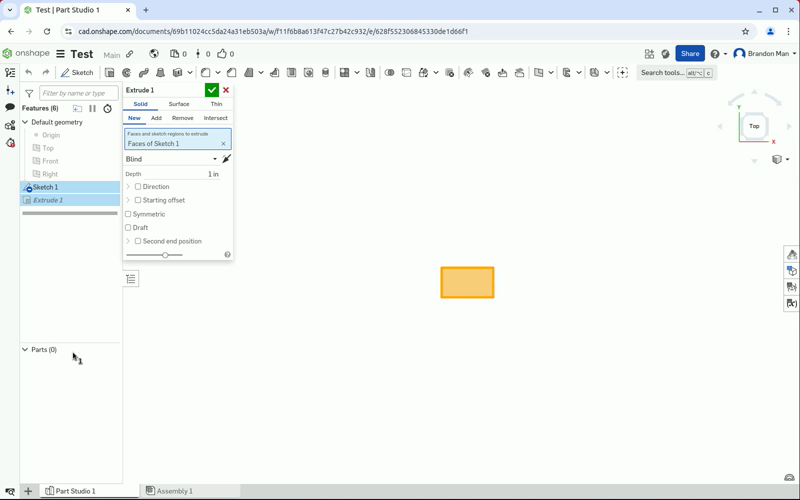
mouse_move(143, 106)
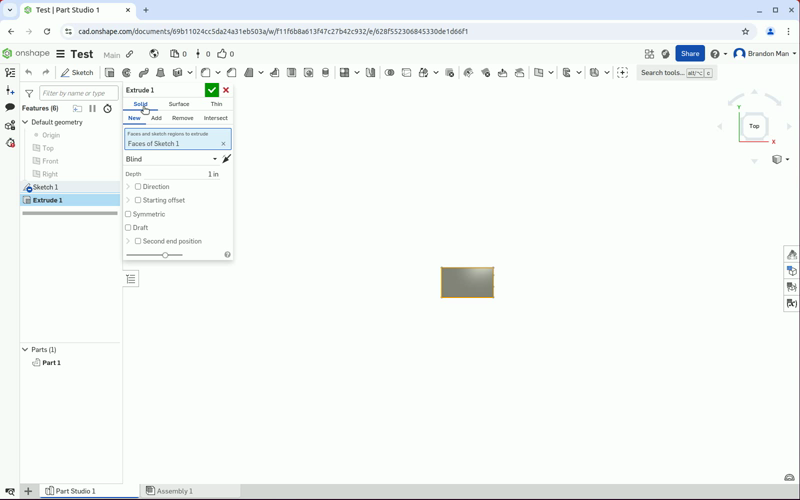
click(143, 106)
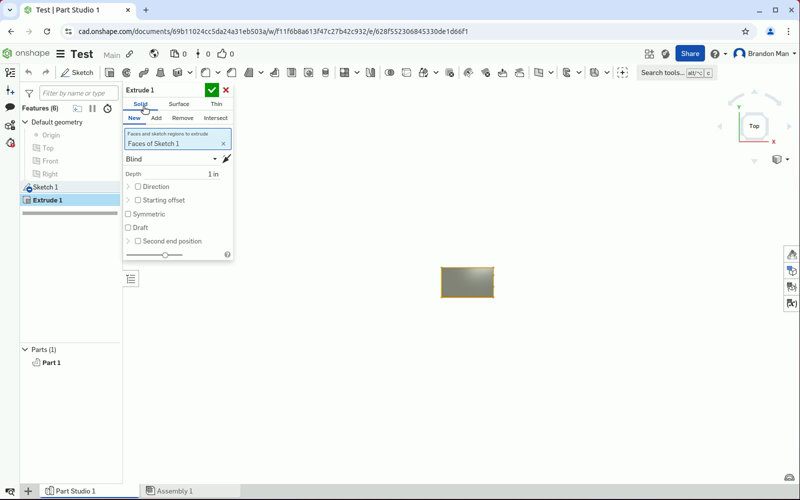
mouse_move(137, 120)
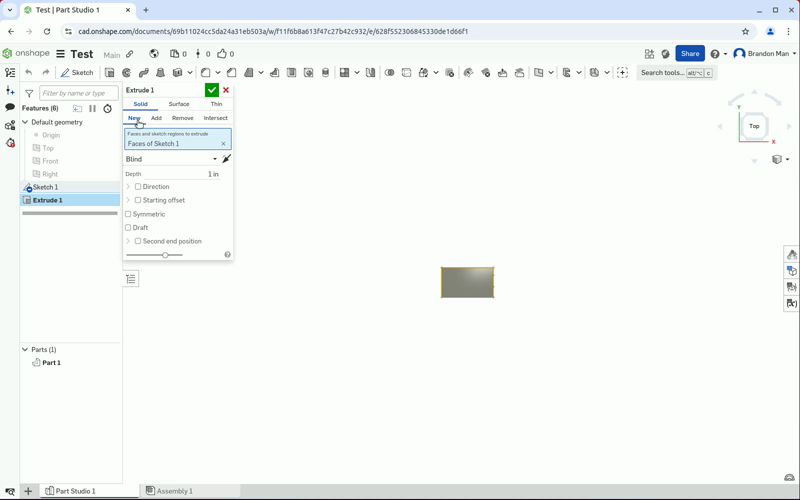
click(137, 120)
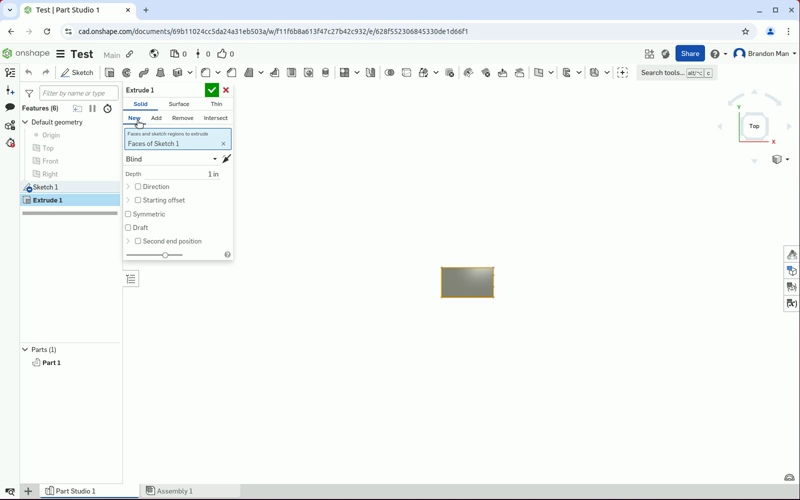
key(tab, 4)
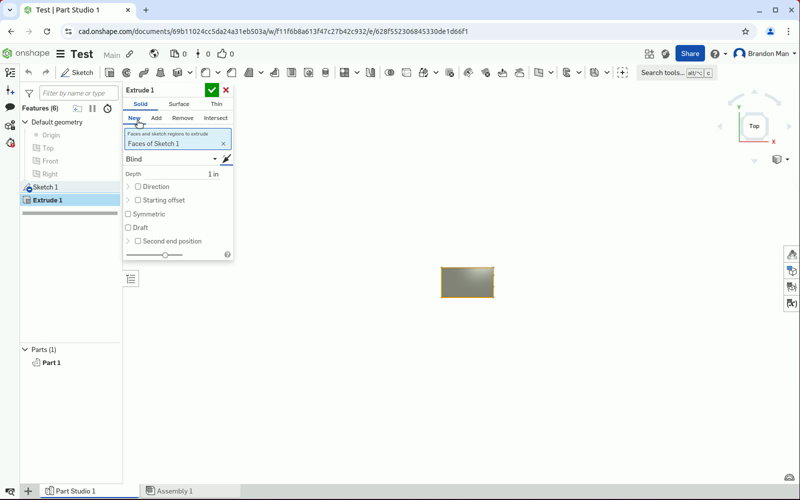
text(0.722)
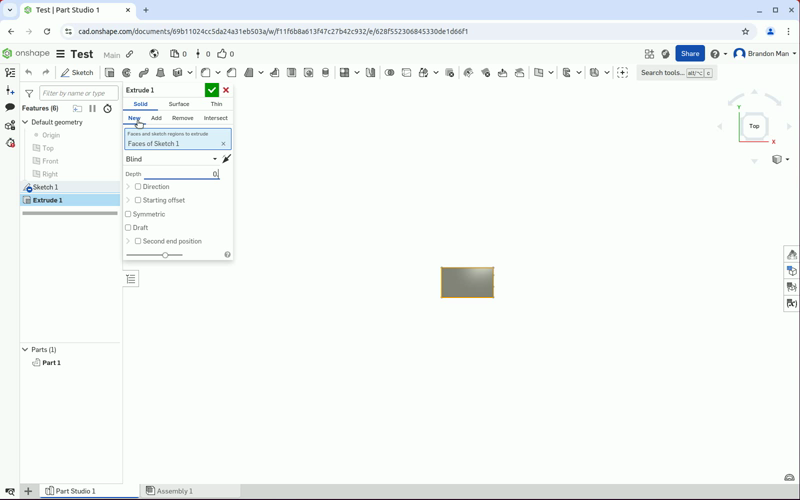
key(enter)
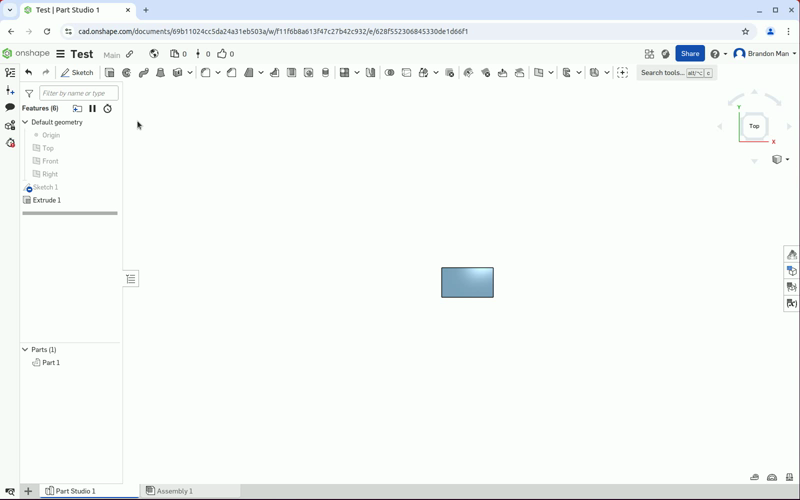
key(shift+h)
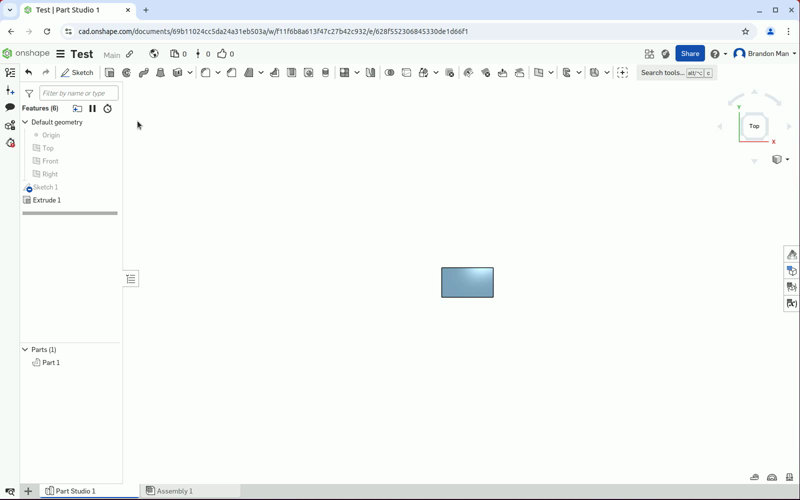
key(shift+h)
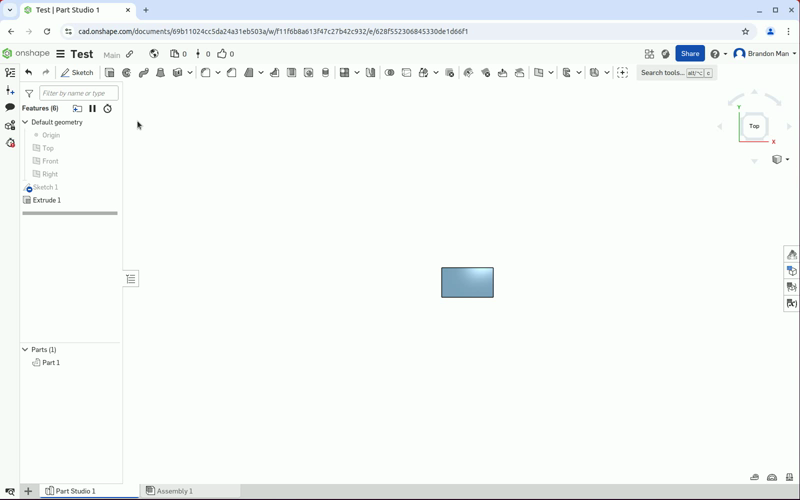
mouse_move(73, 189)
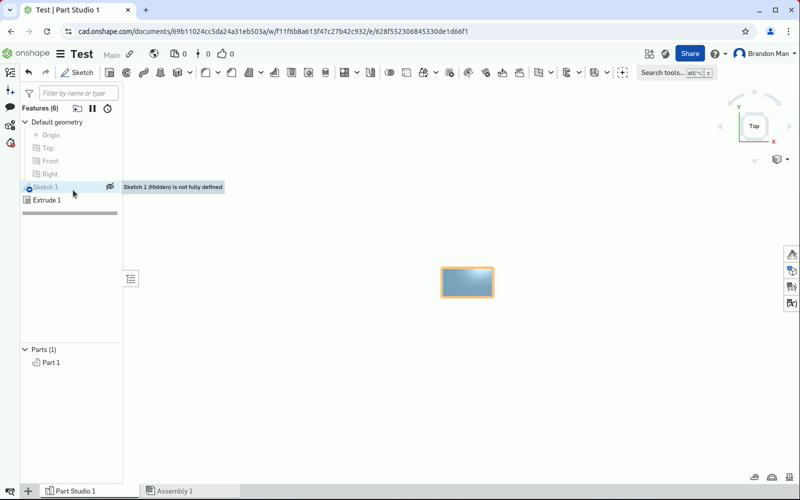
click(73, 189)
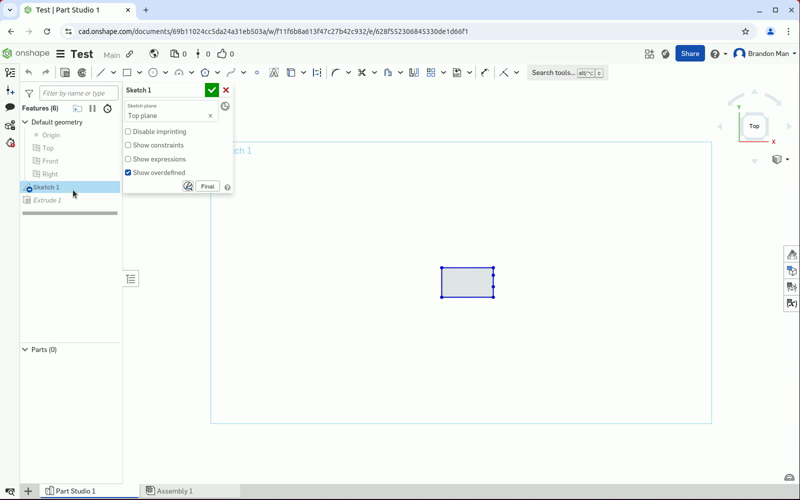
mouse_move(229, 92)
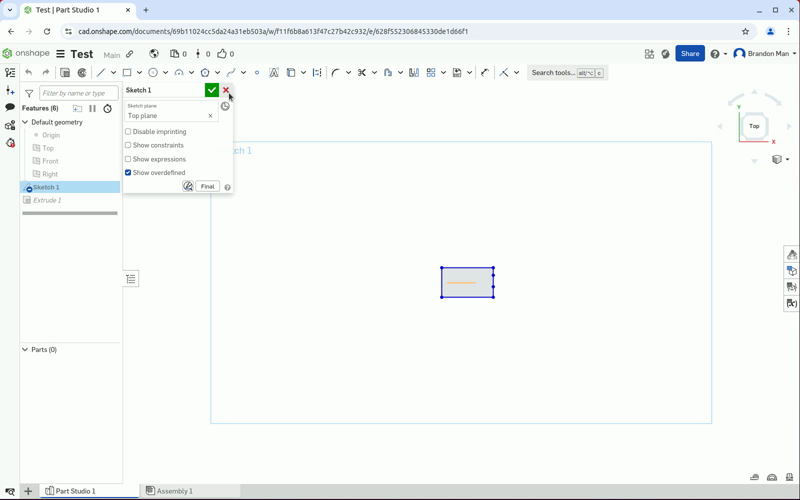
click(229, 92)
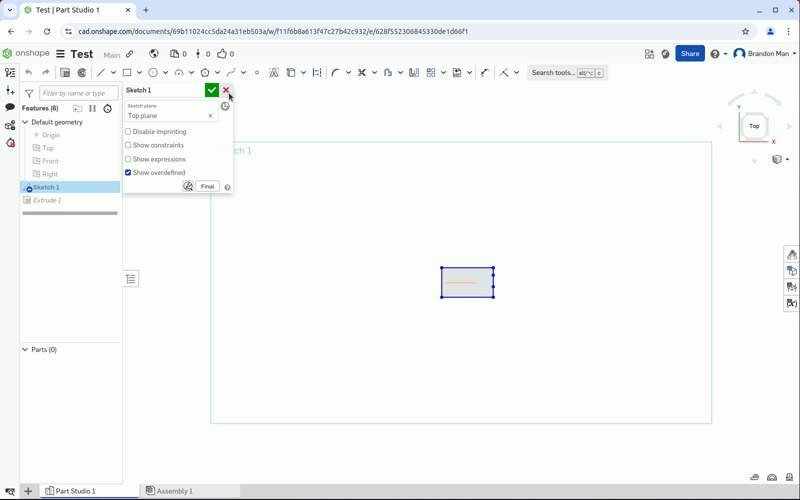
key(shift+s)
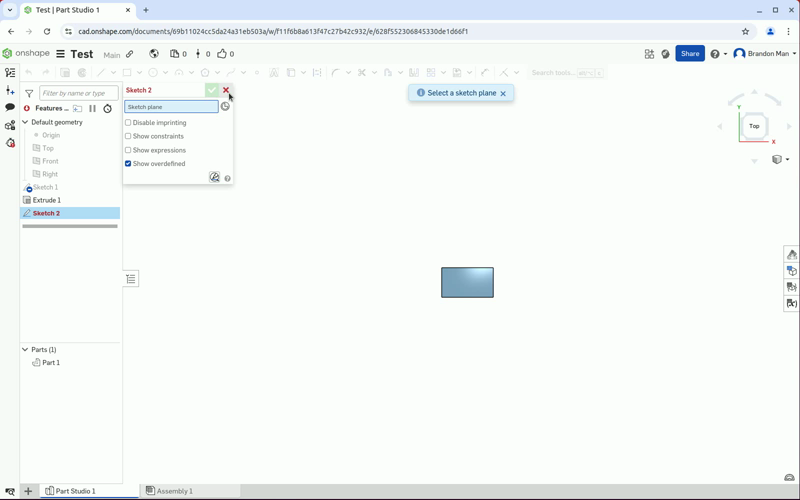
mouse_move(73, 150)
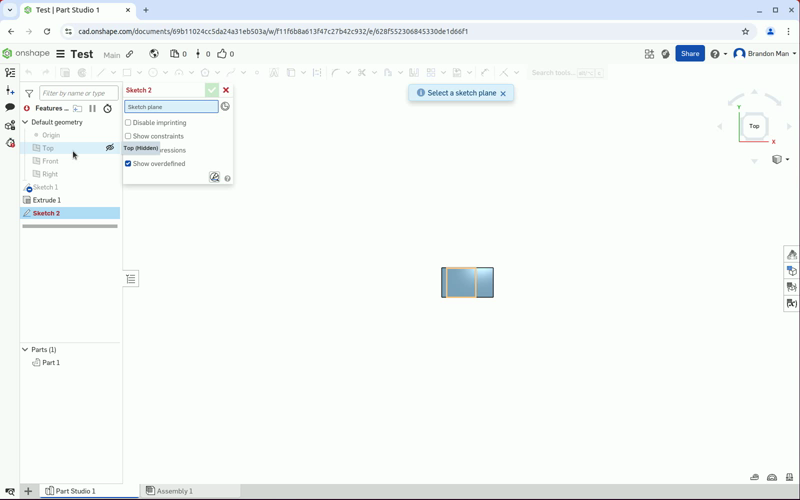
click(73, 150)
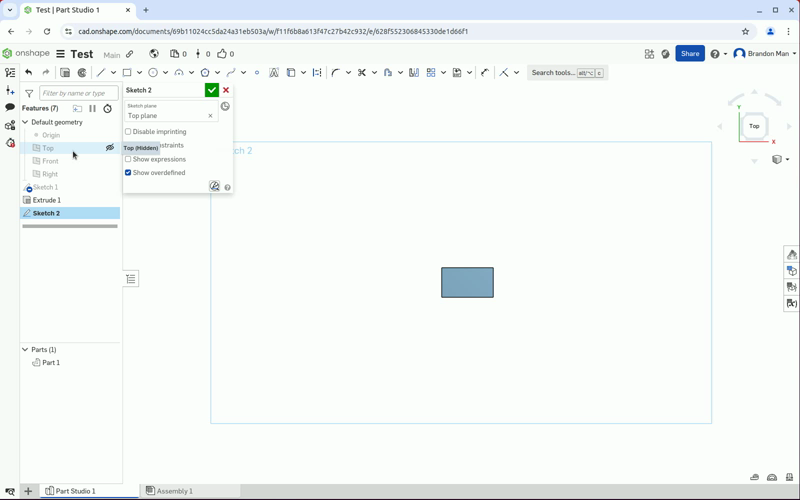
mouse_move(73, 352)
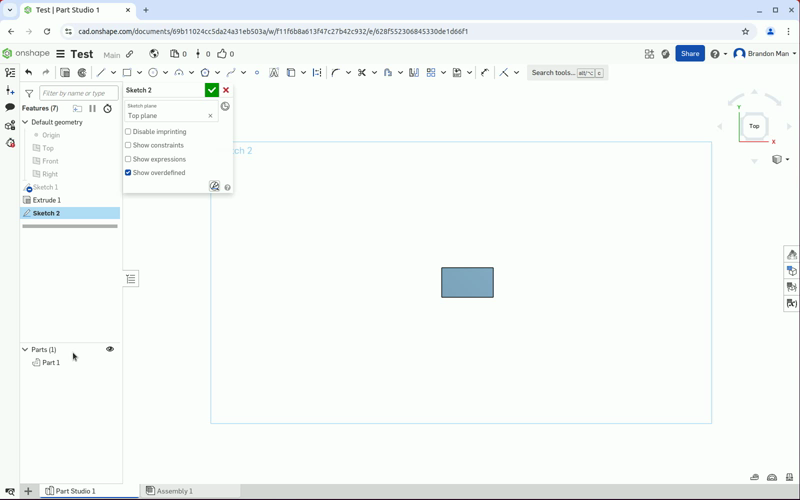
key(y)
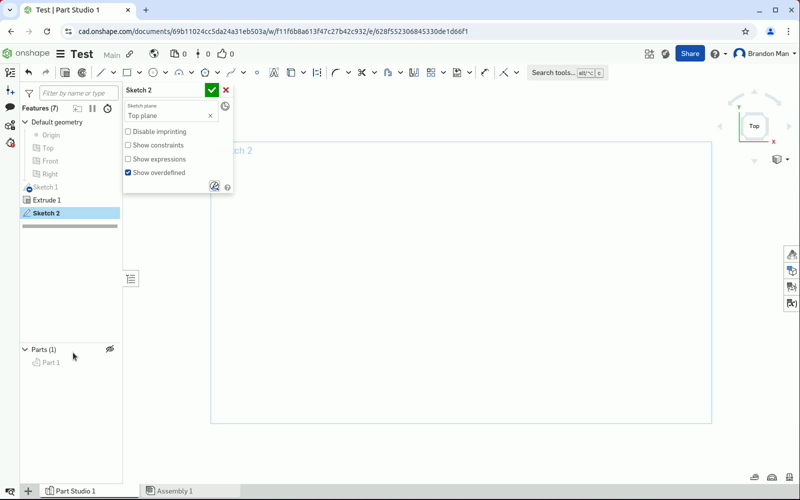
key(l)
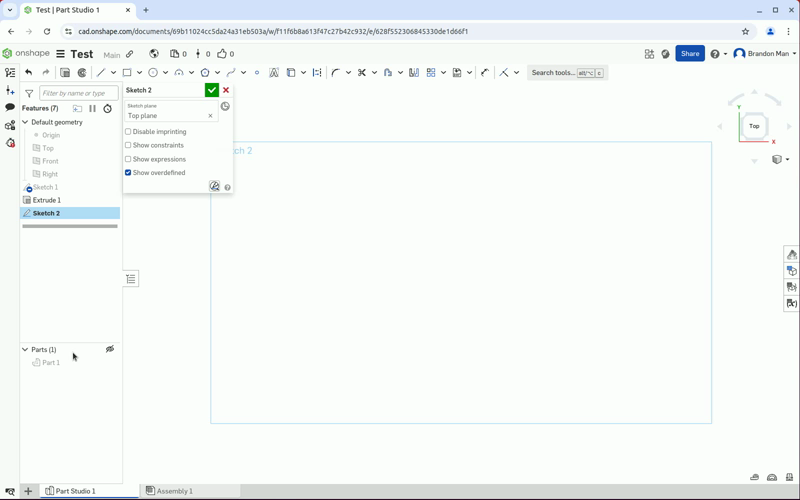
key_down(shift)
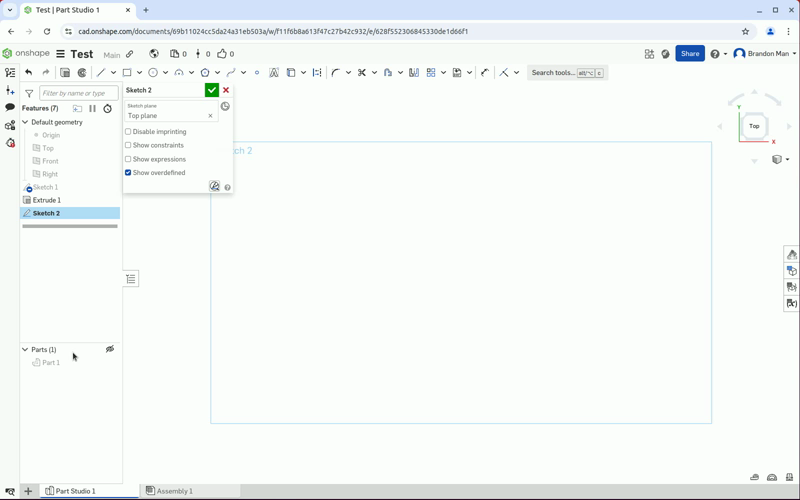
mouse_move(492, 274)
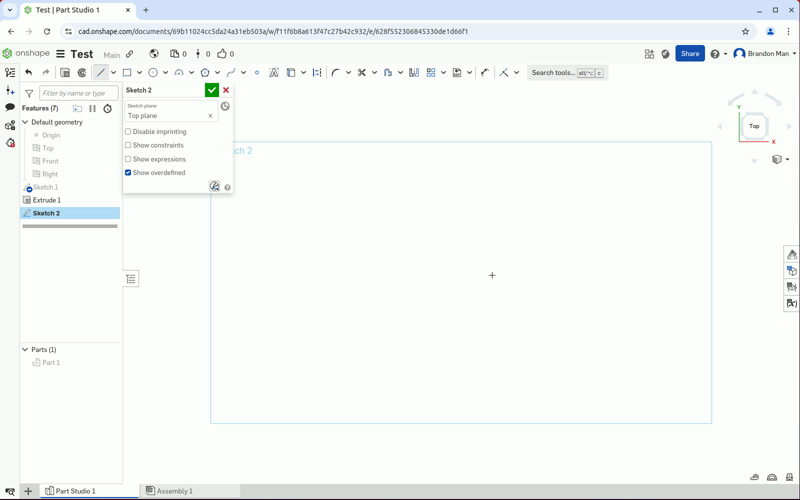
click(492, 274)
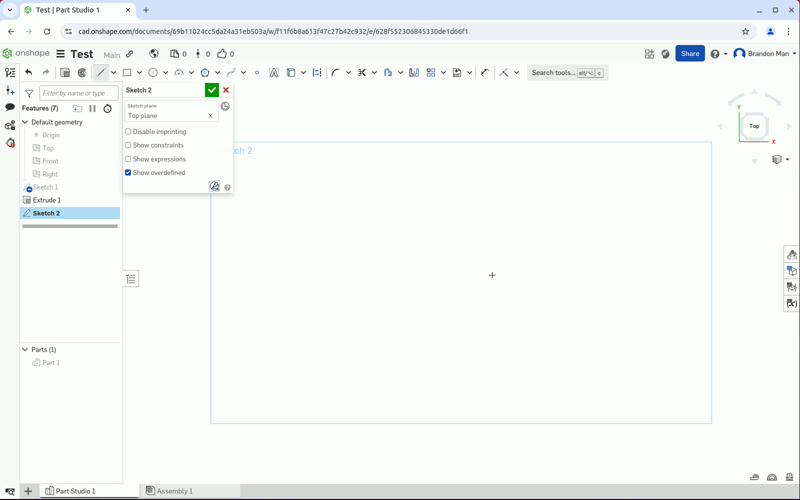
key_up(shift)
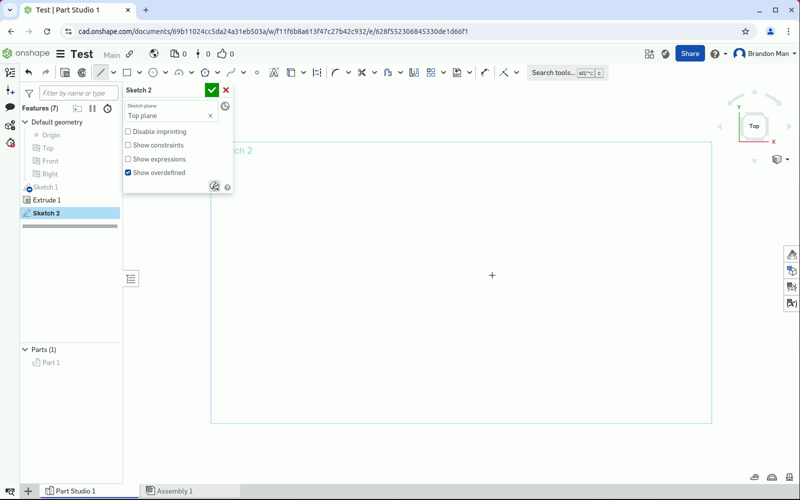
key_down(shift)
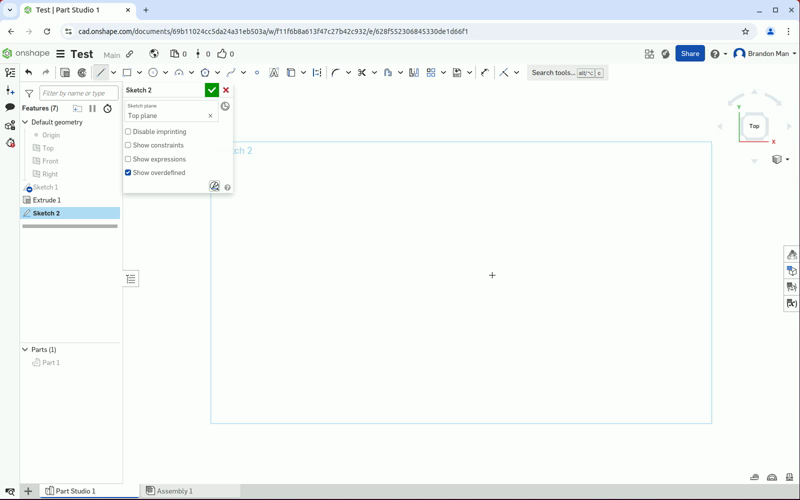
mouse_move(573, 274)
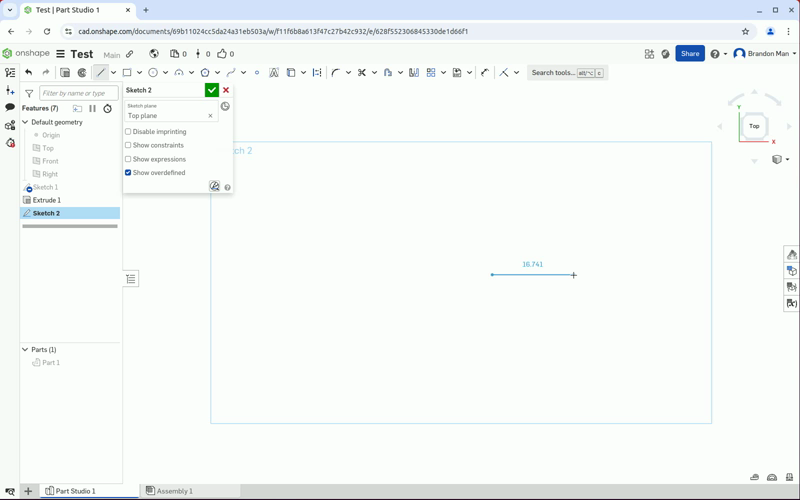
click(573, 274)
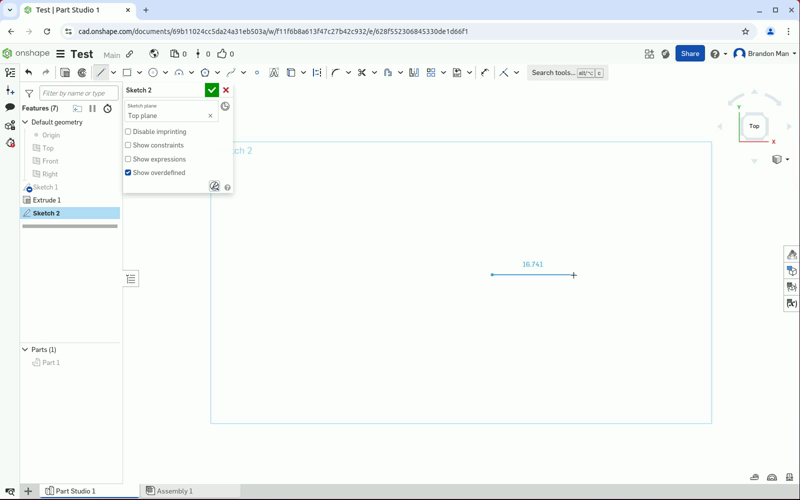
key_up(shift)
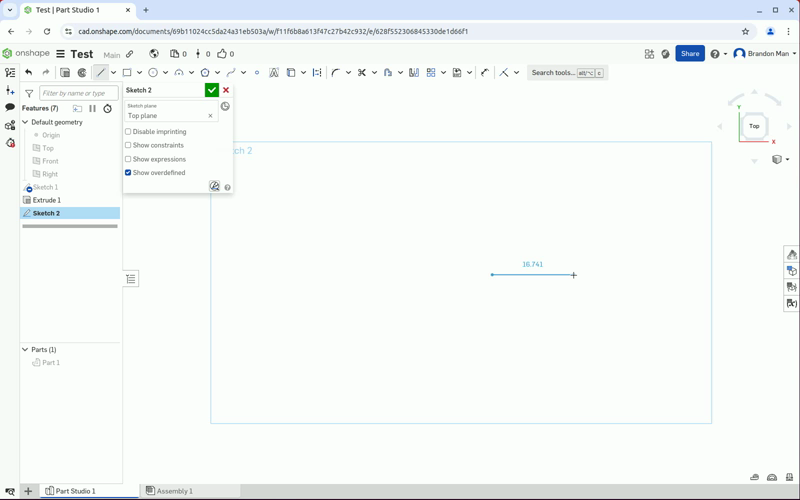
key_down(shift)
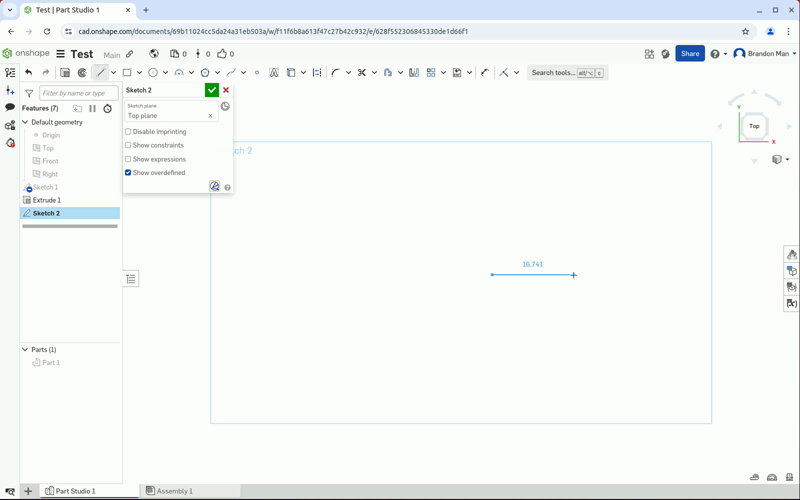
mouse_move(589, 274)
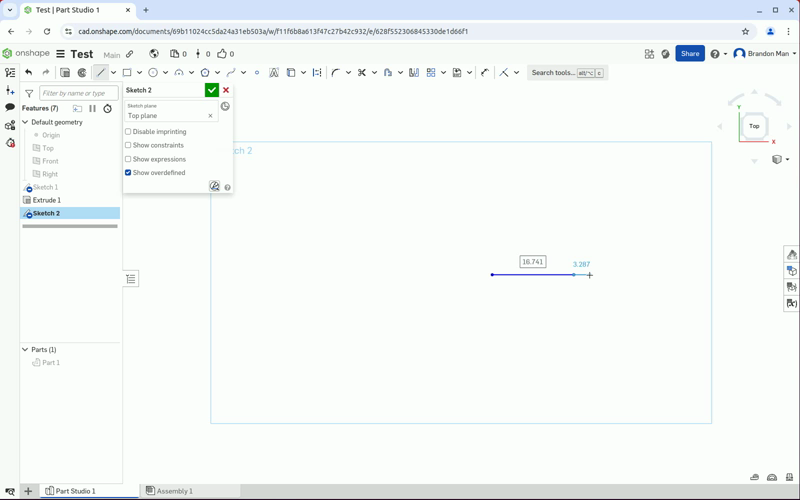
mouse_move(573, 267)
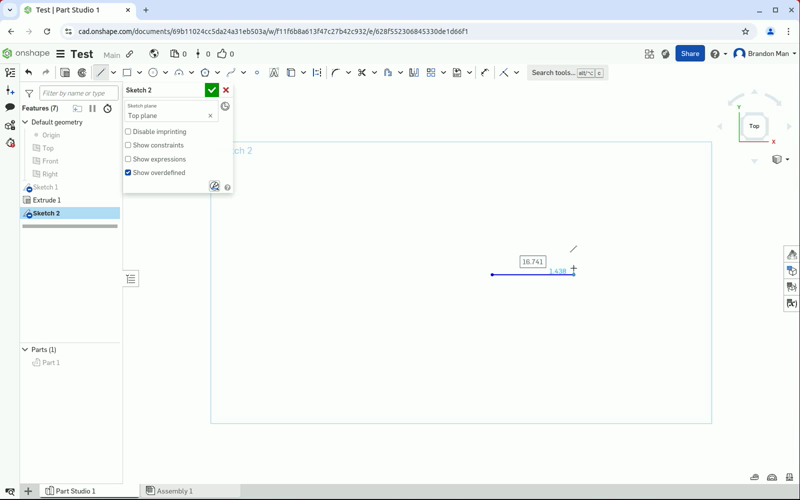
scroll(6)
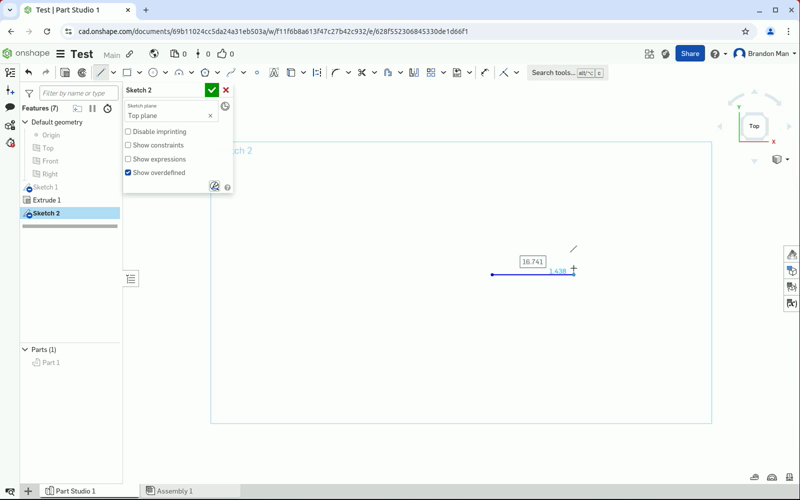
scroll(6)
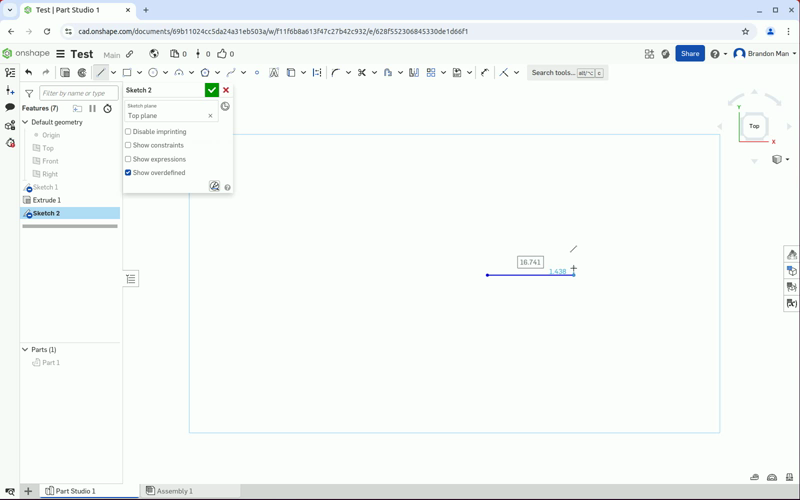
scroll(6)
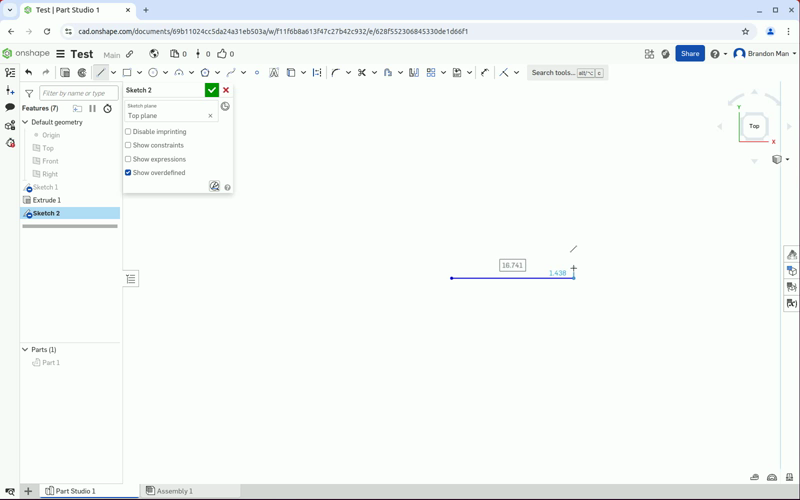
scroll(6)
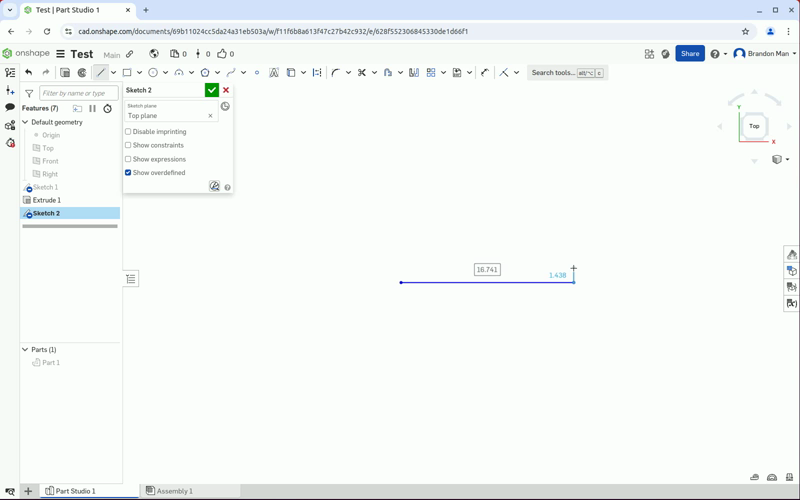
scroll(6)
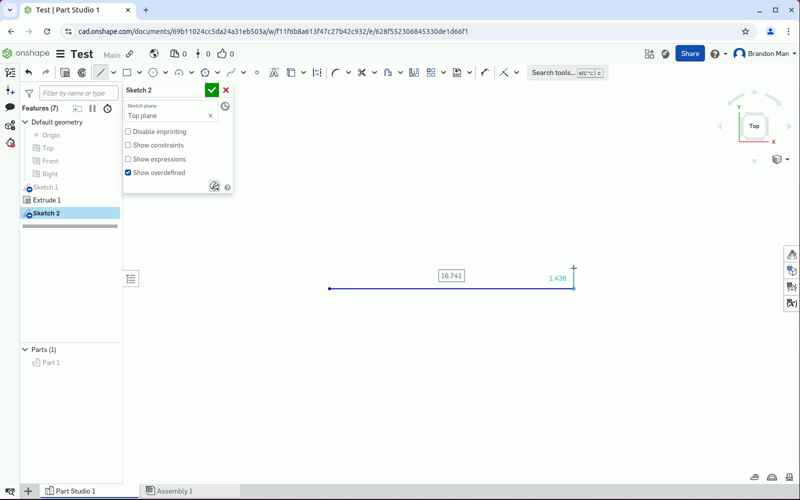
scroll(6)
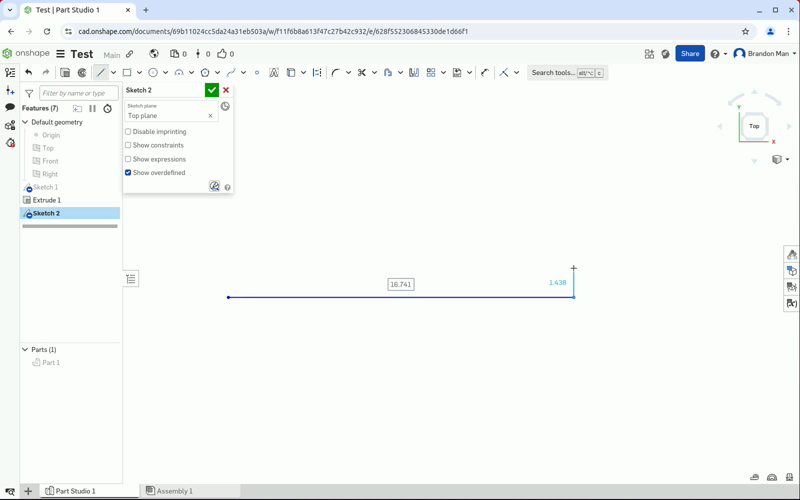
scroll(6)
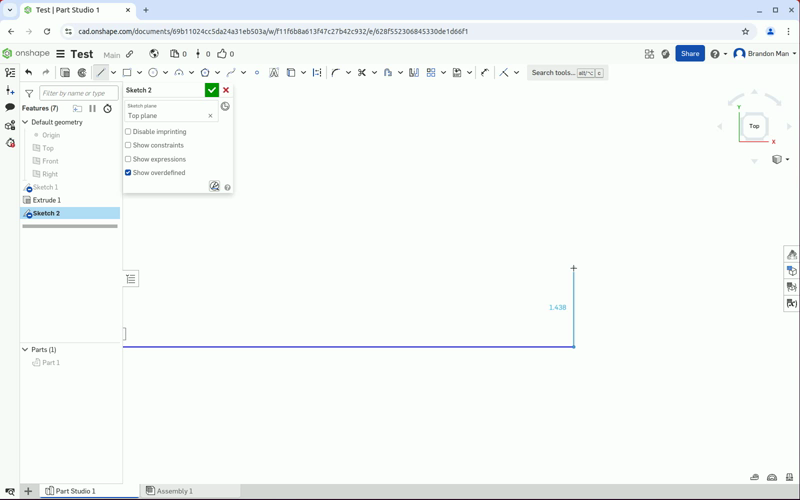
click(573, 267)
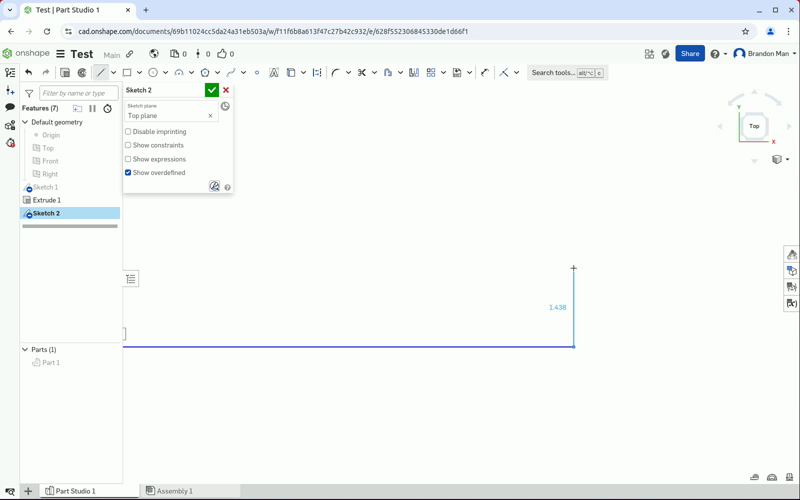
scroll(-6)
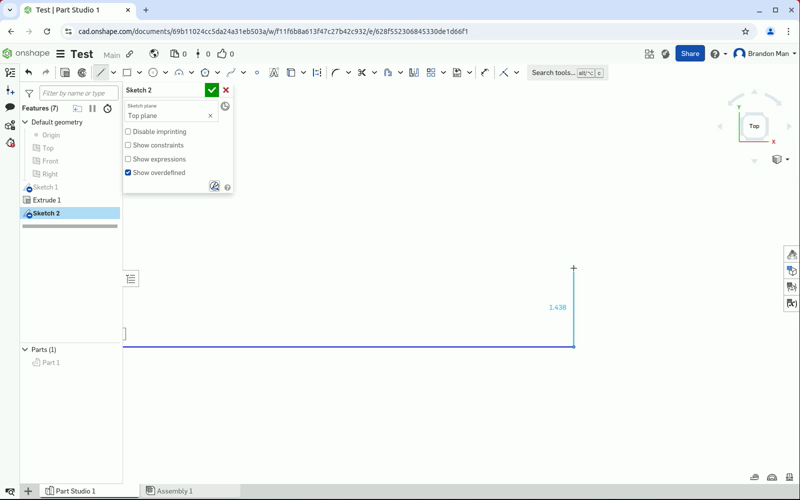
scroll(-6)
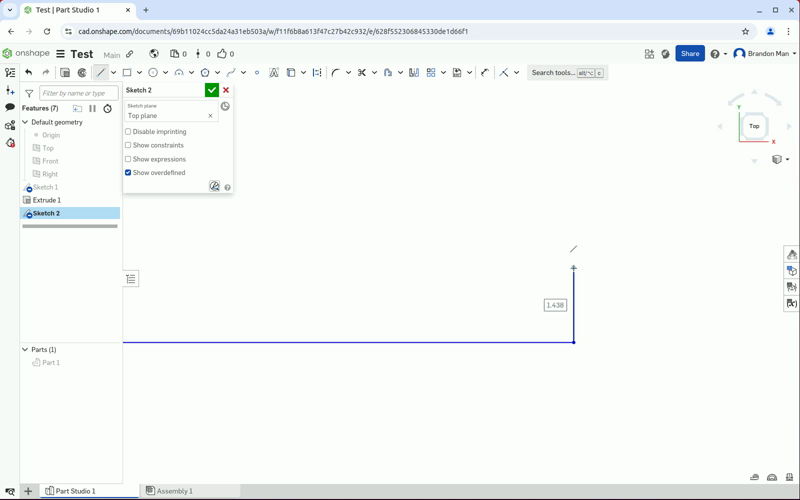
scroll(-6)
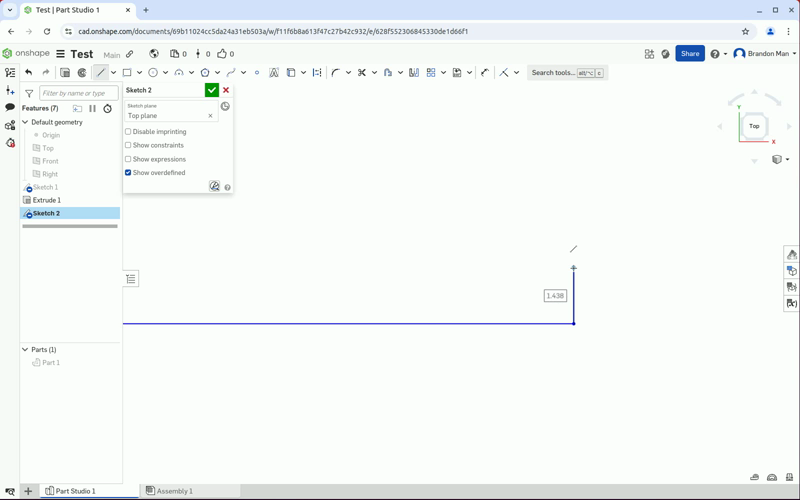
scroll(-6)
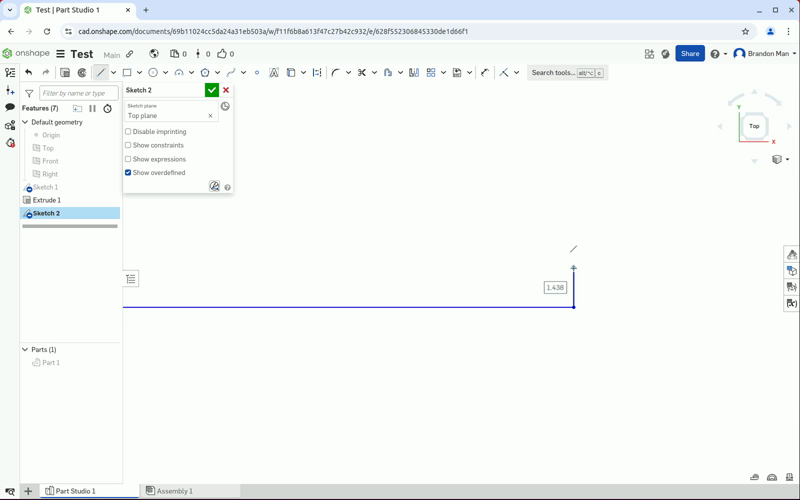
scroll(-6)
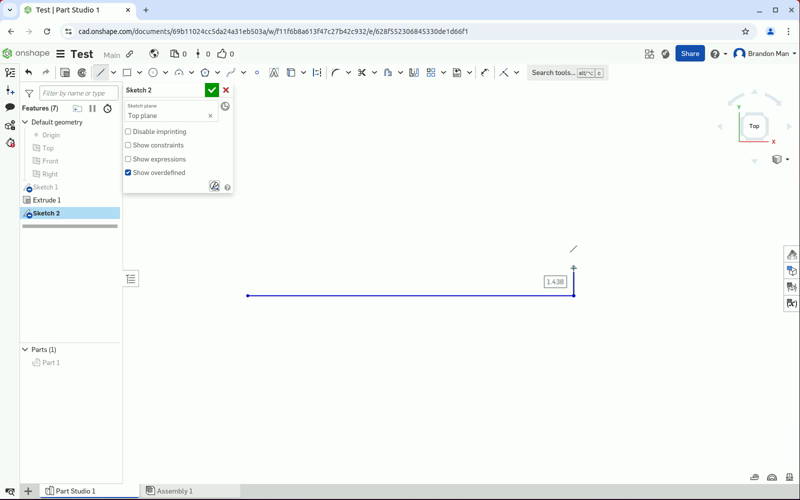
scroll(-6)
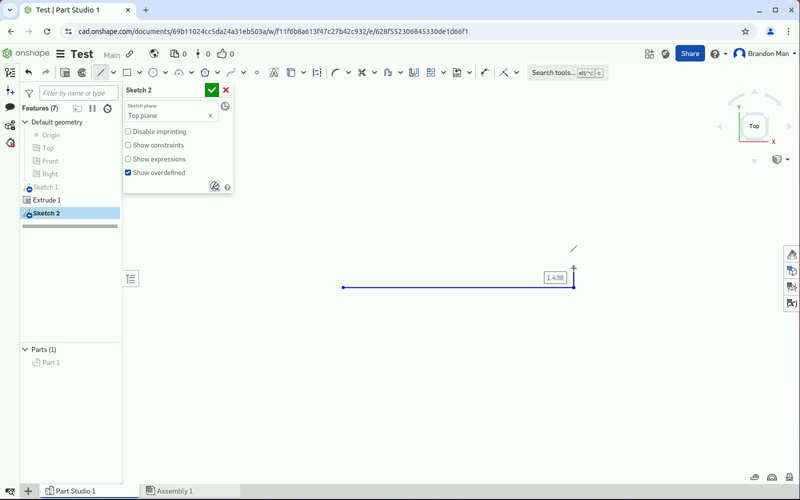
scroll(-6)
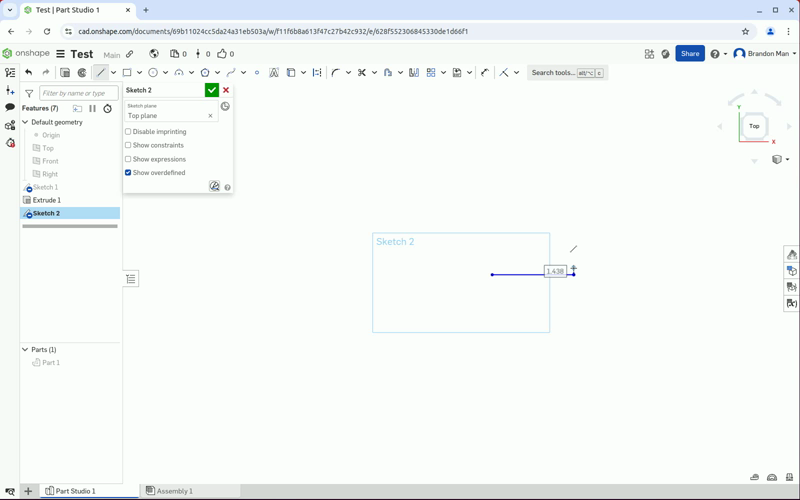
key_up(shift)
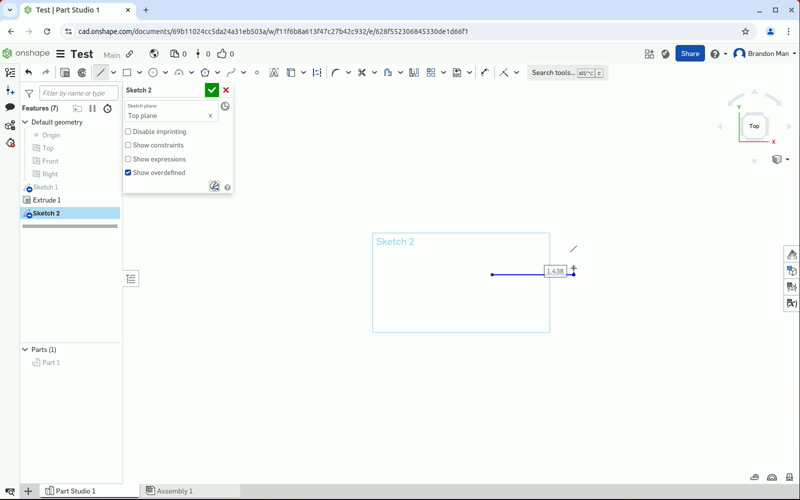
key_down(shift)
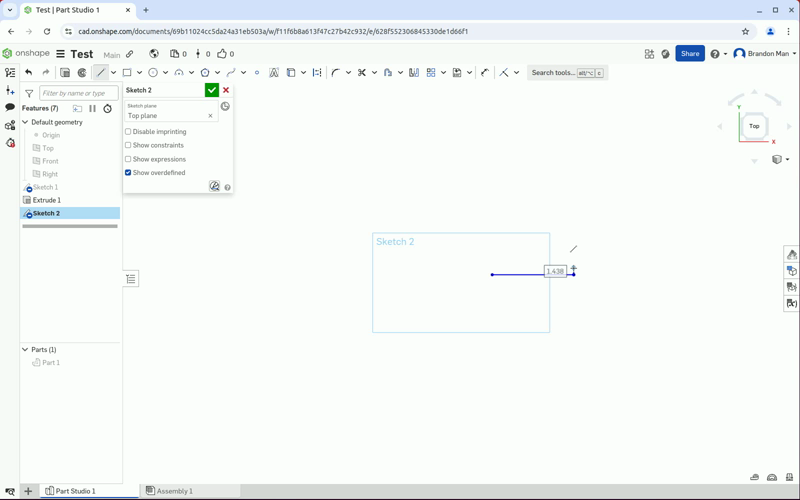
mouse_move(492, 267)
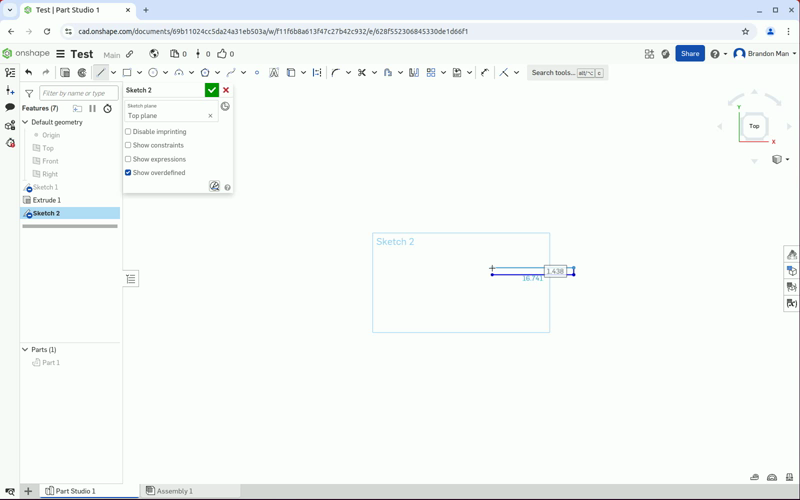
click(492, 267)
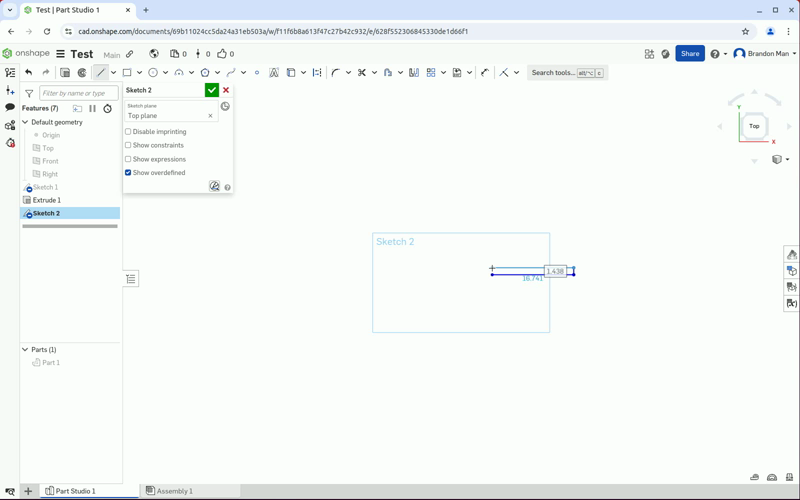
key_up(shift)
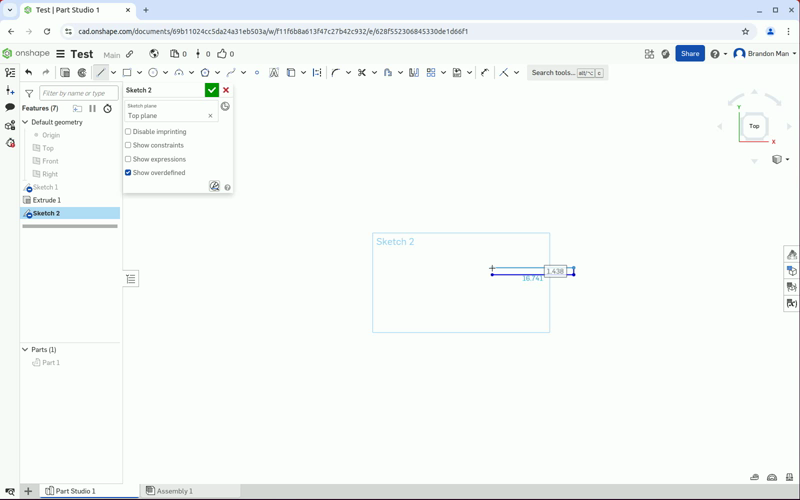
mouse_move(522, 267)
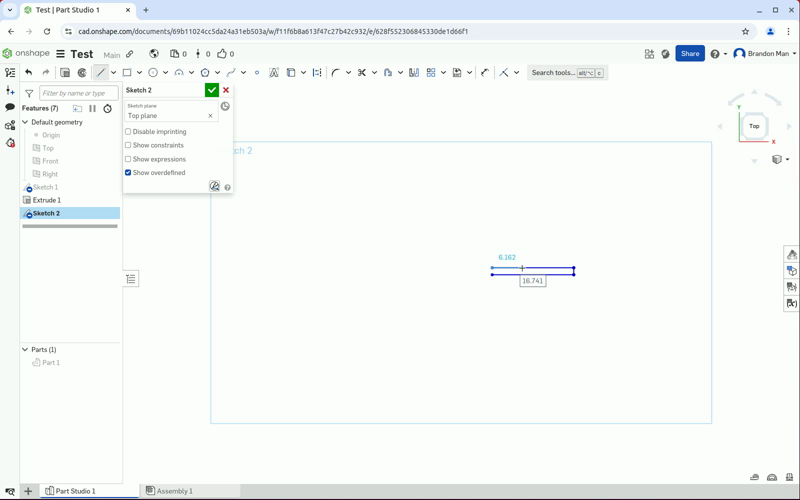
key_down(shift)
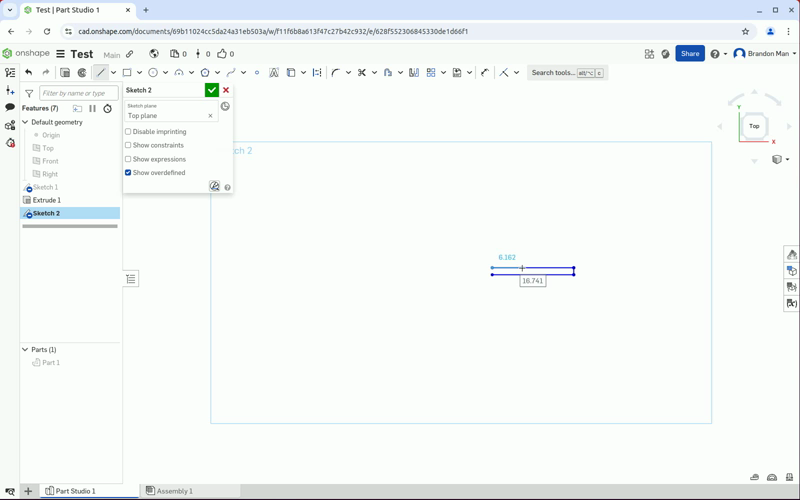
mouse_move(492, 274)
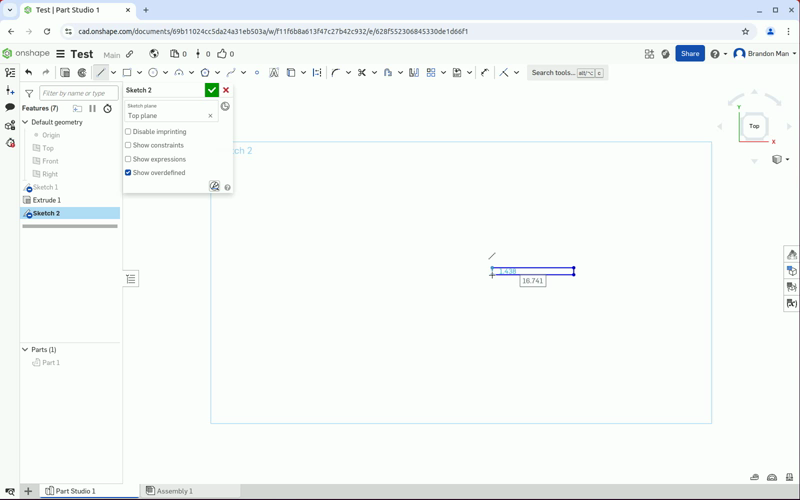
scroll(6)
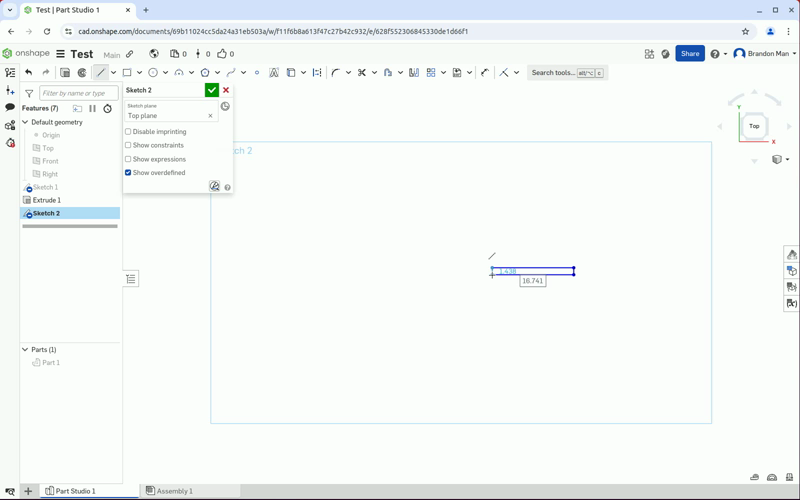
scroll(6)
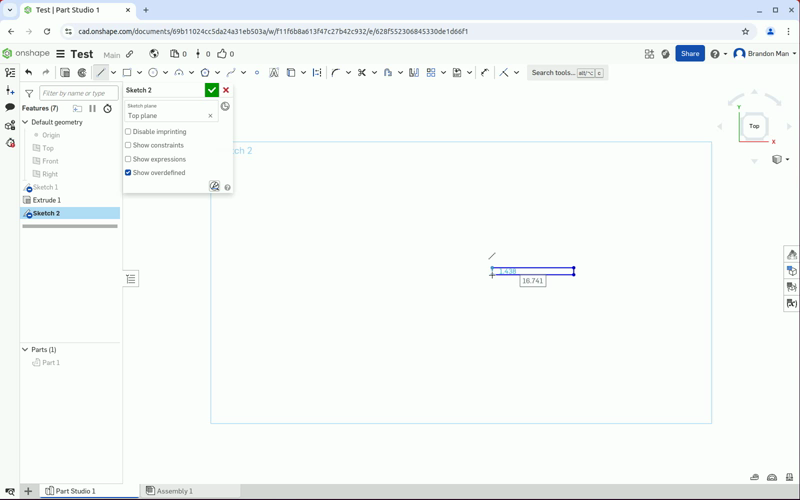
scroll(6)
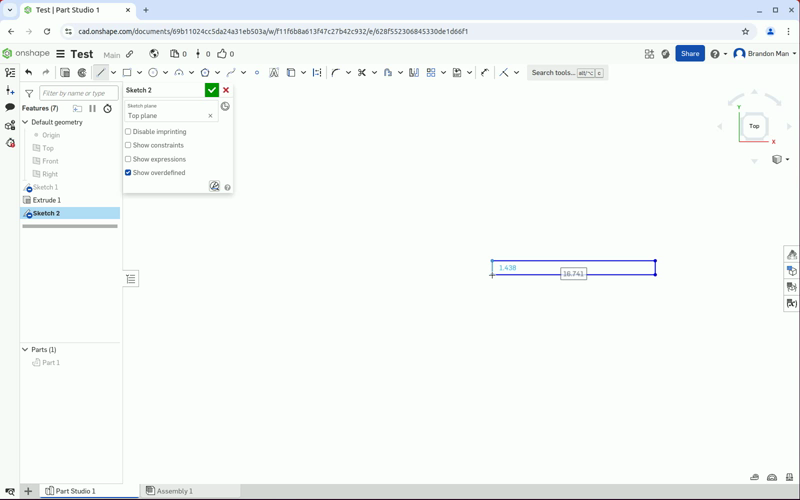
scroll(6)
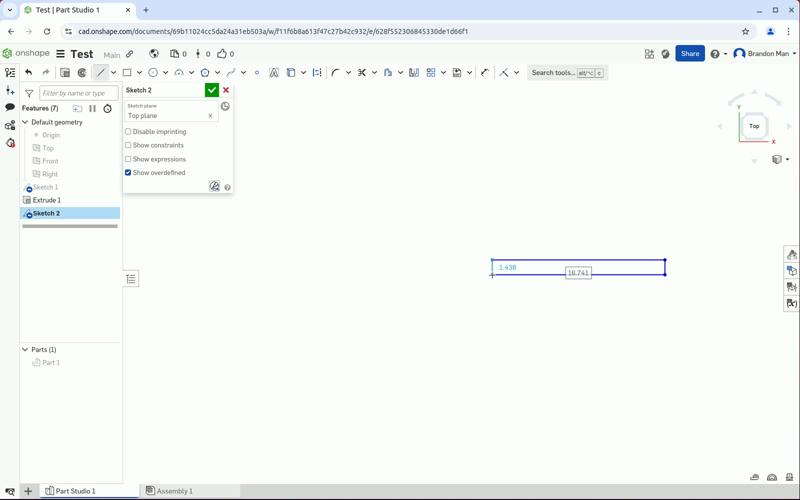
scroll(6)
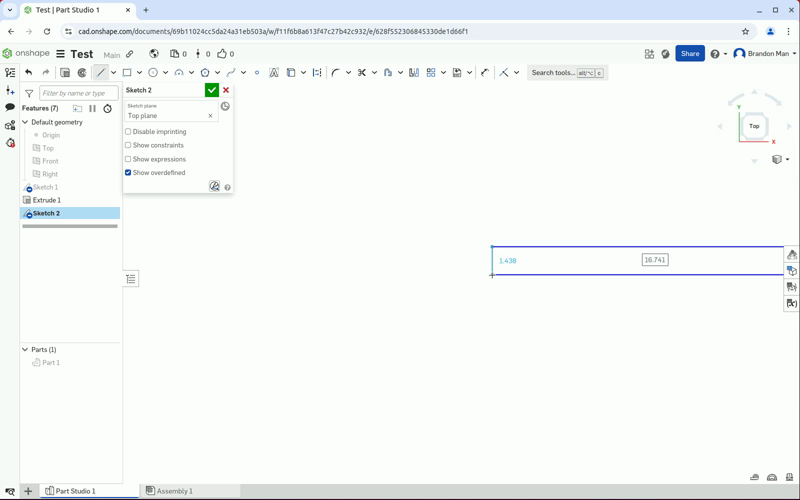
scroll(6)
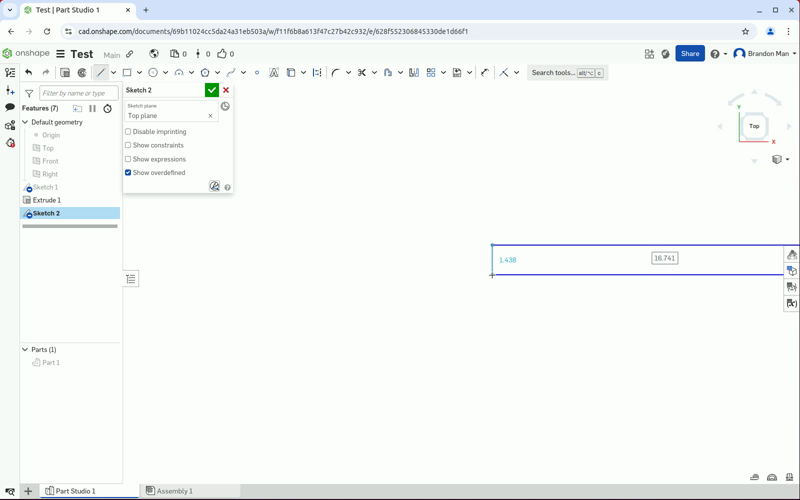
scroll(6)
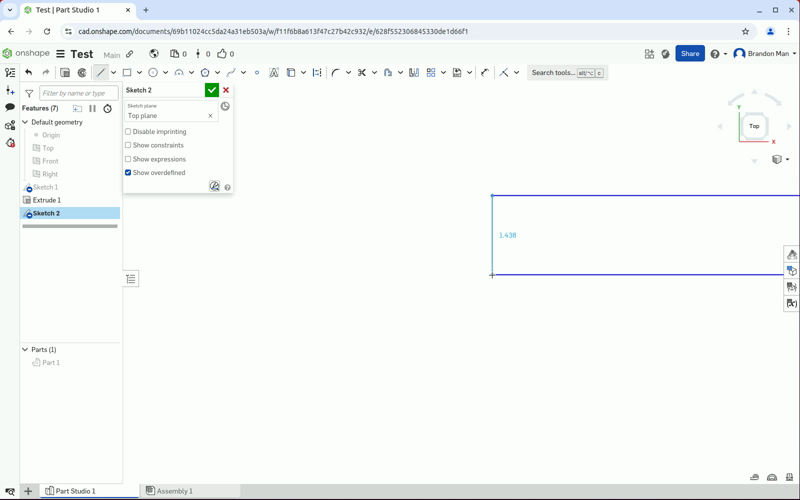
key_up(shift)
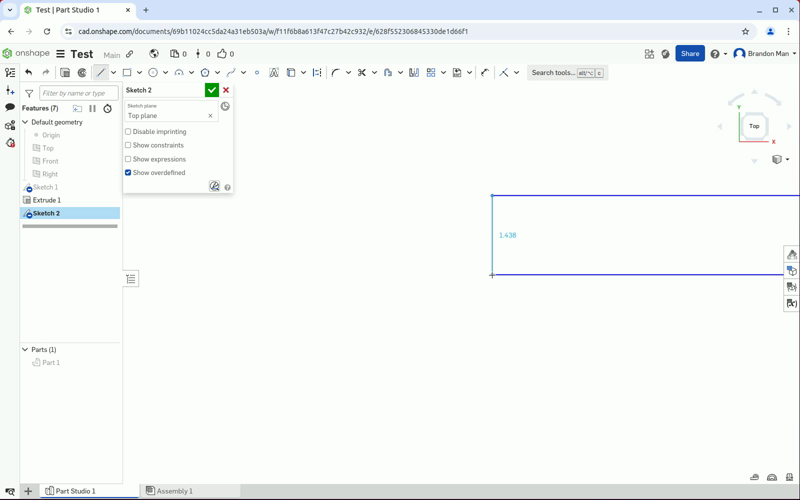
click(492, 274)
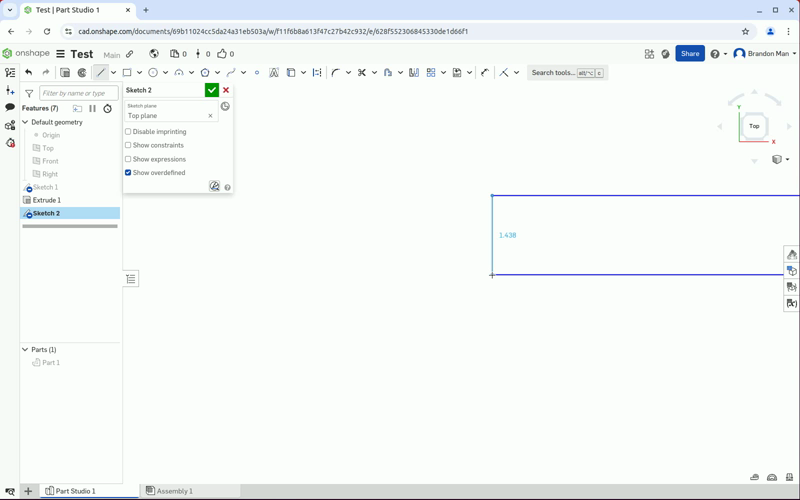
scroll(-6)
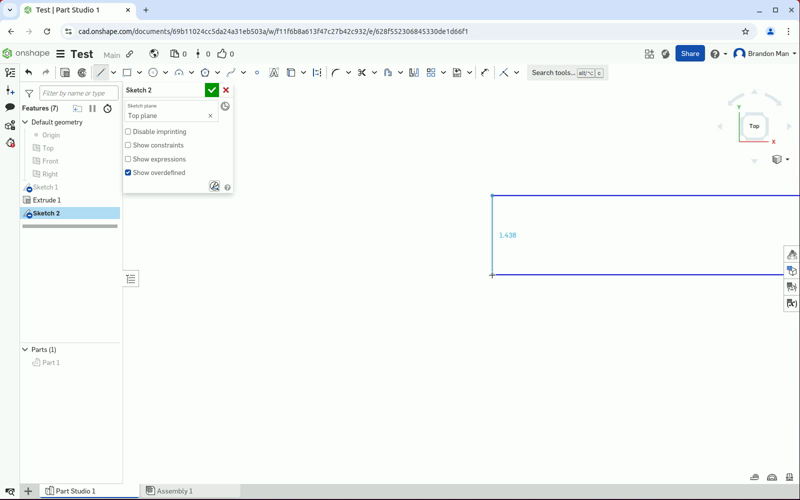
scroll(-6)
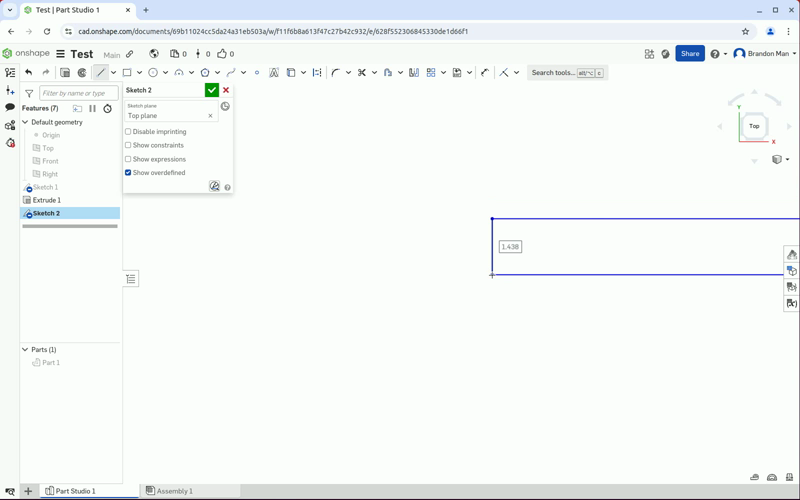
scroll(-6)
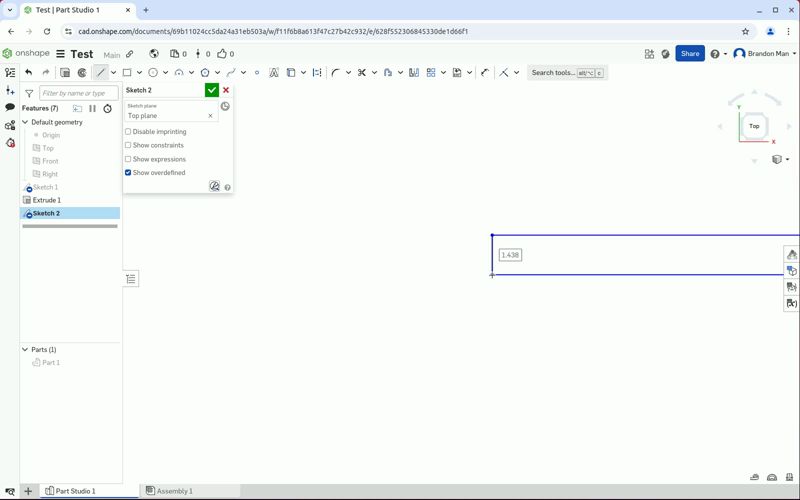
scroll(-6)
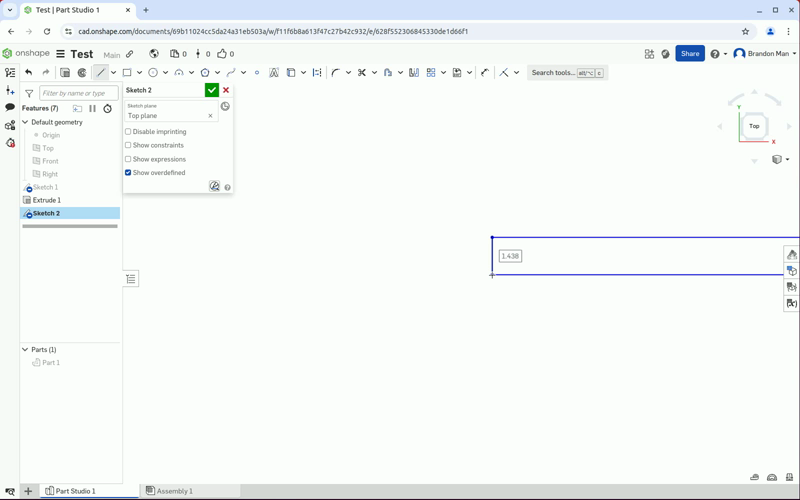
scroll(-6)
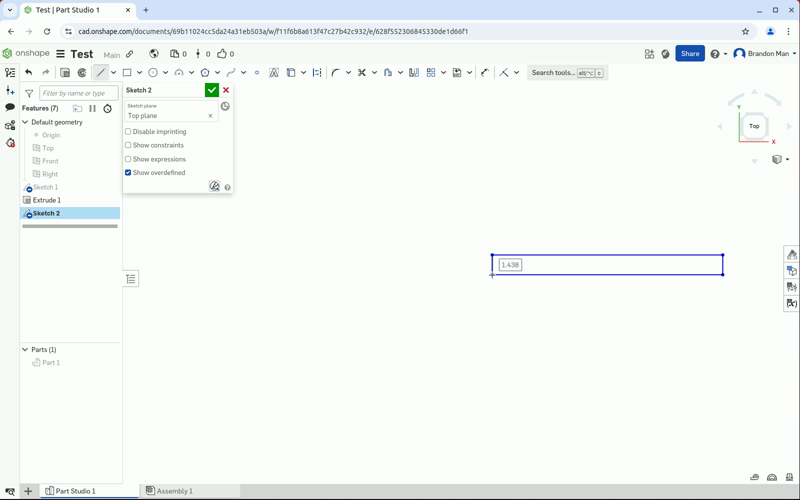
scroll(-6)
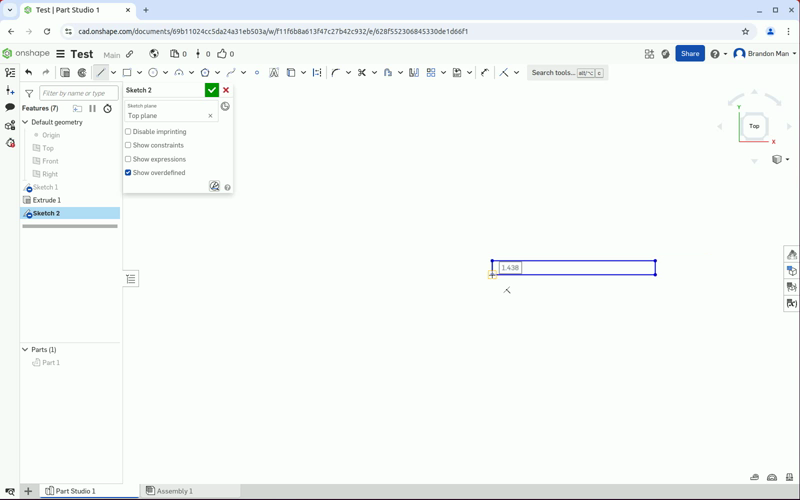
scroll(-6)
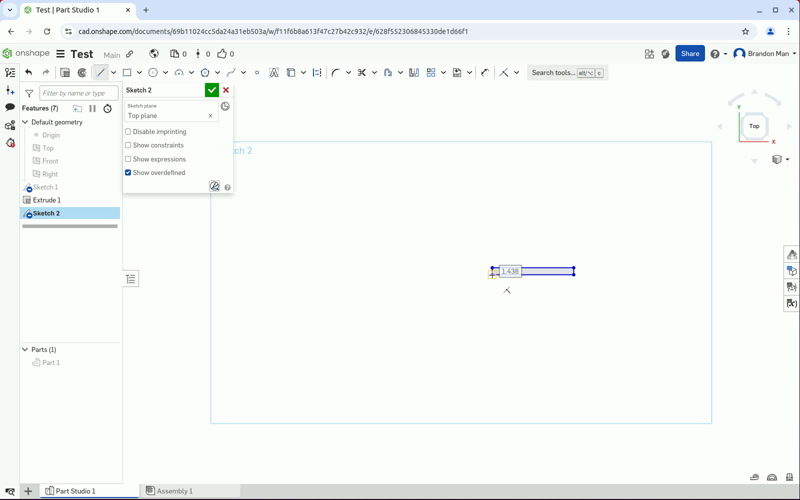
key(esc)
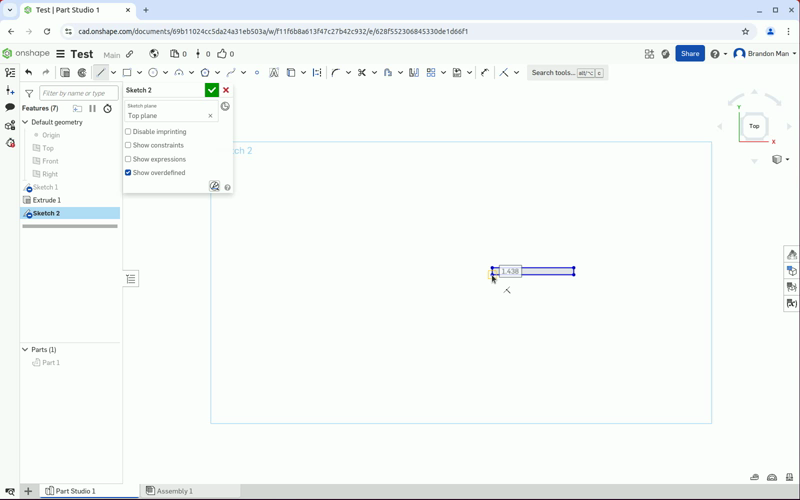
mouse_move(556, 270)
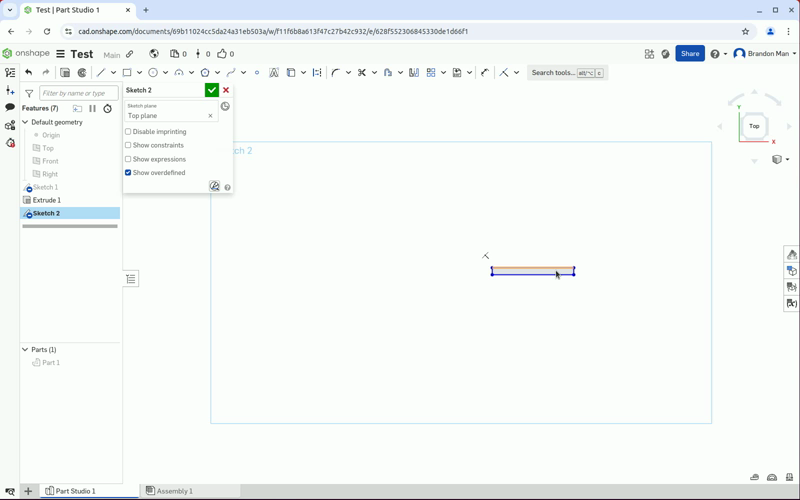
scroll(6)
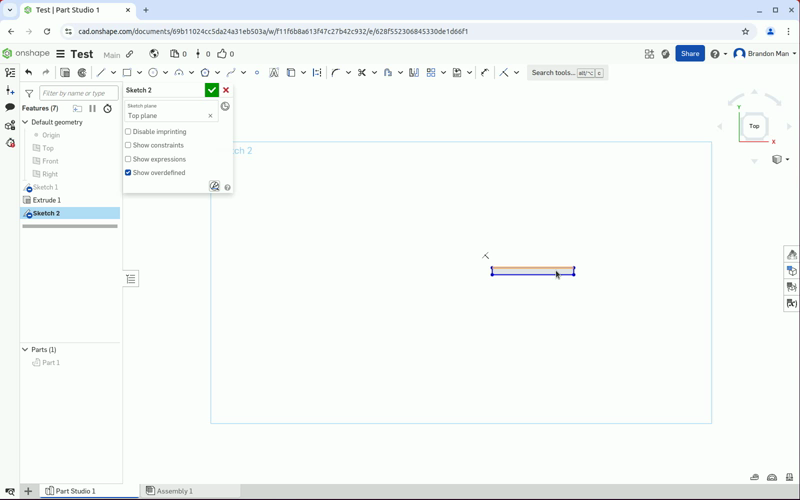
scroll(6)
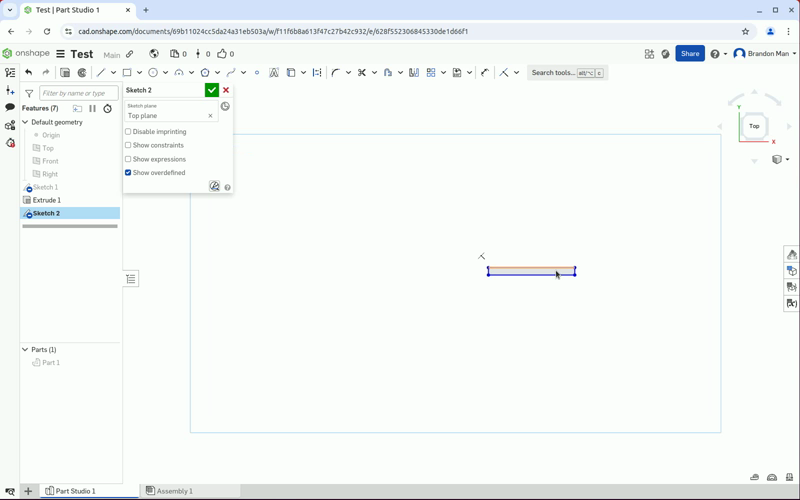
scroll(6)
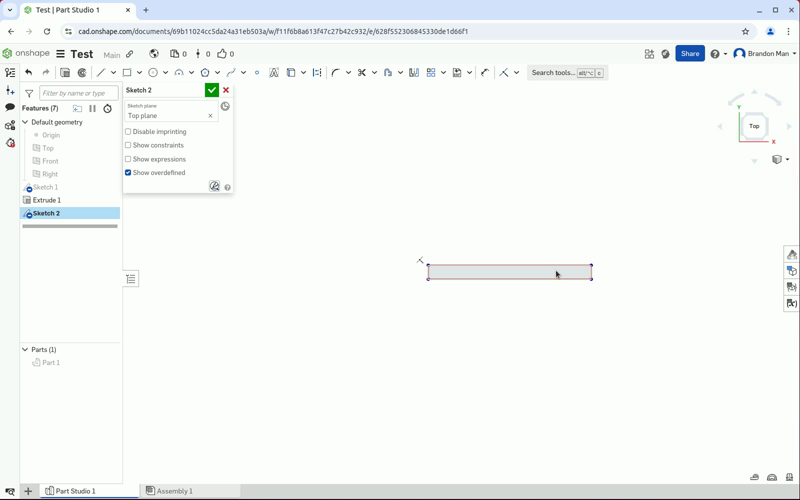
scroll(6)
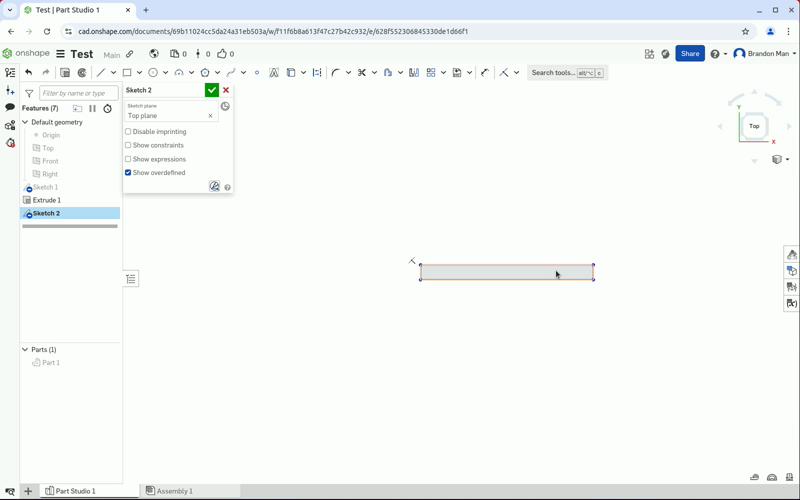
scroll(6)
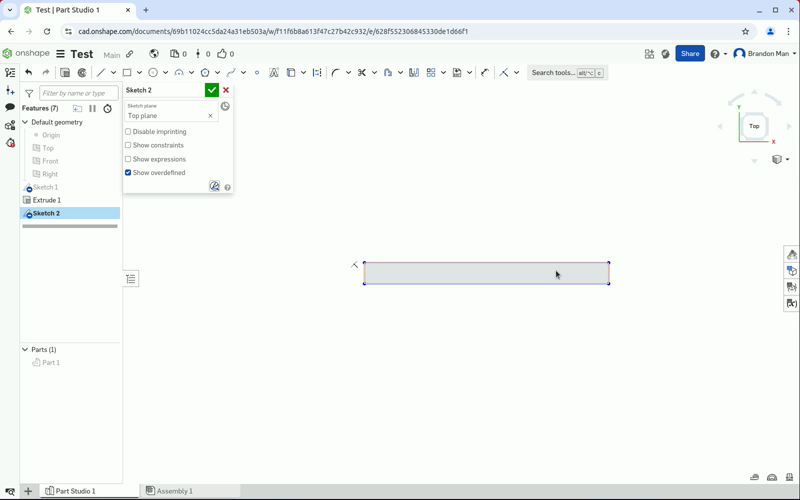
scroll(6)
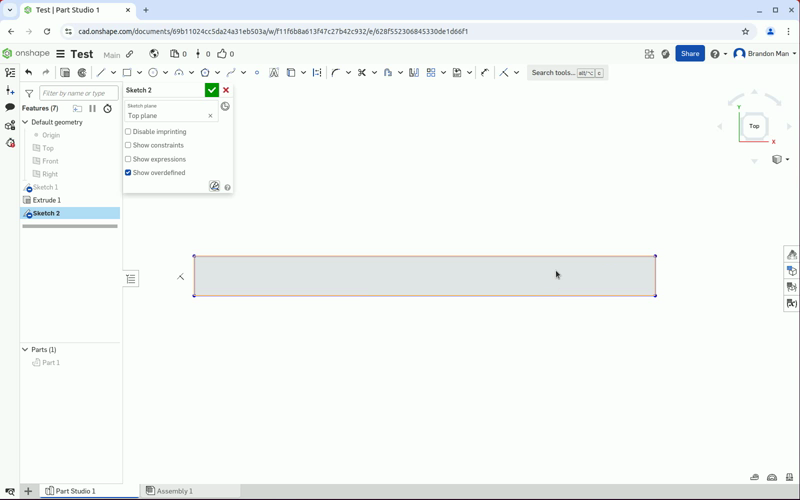
scroll(6)
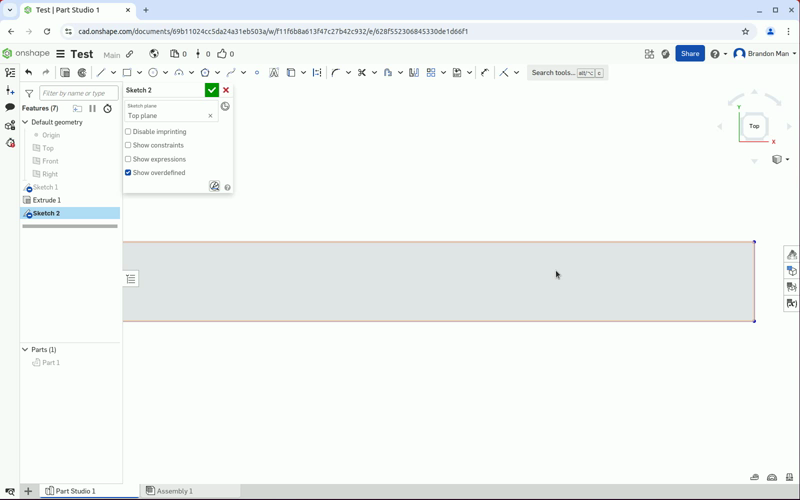
click(556, 270)
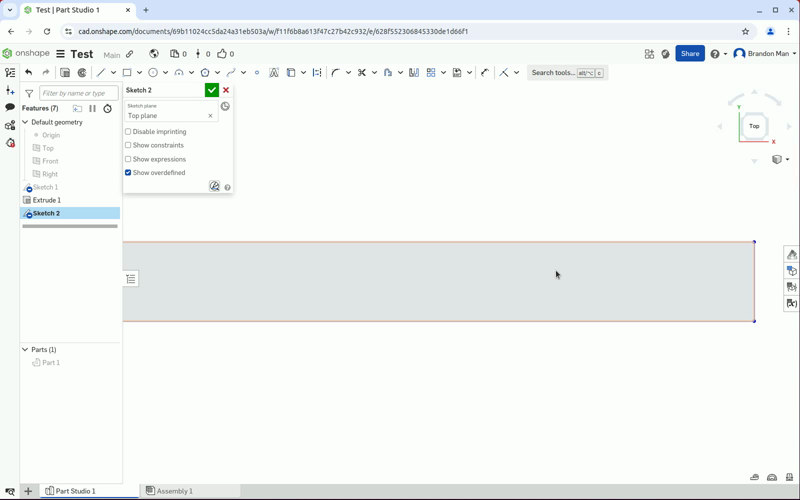
scroll(-6)
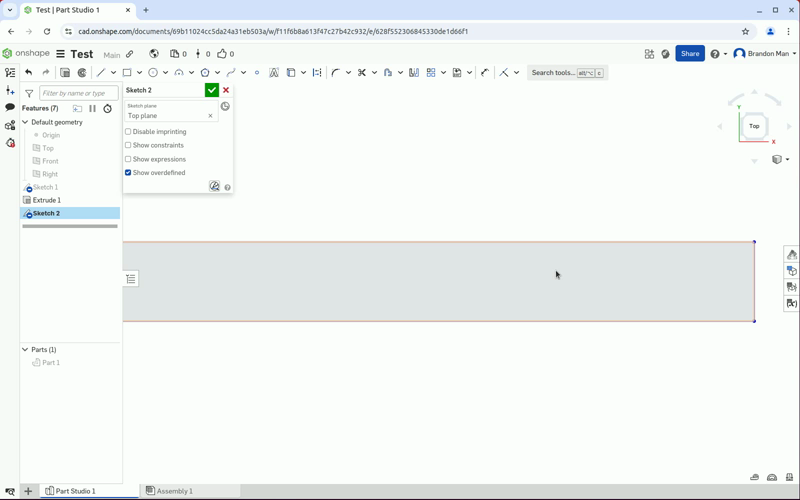
scroll(-6)
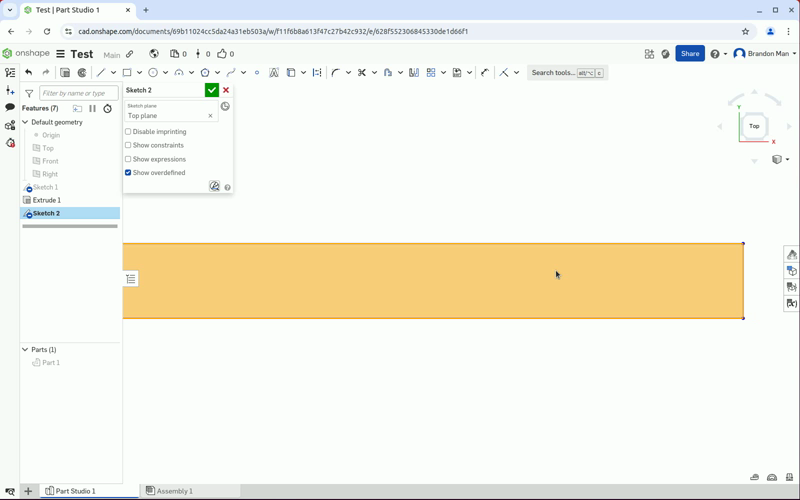
scroll(-6)
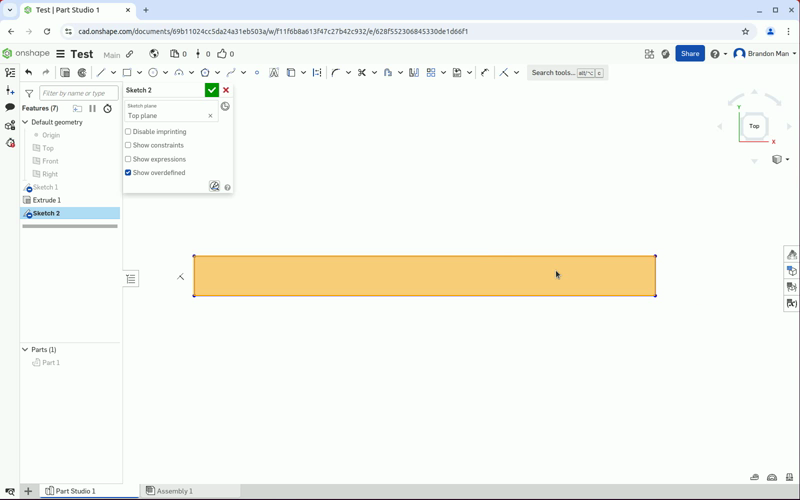
scroll(-6)
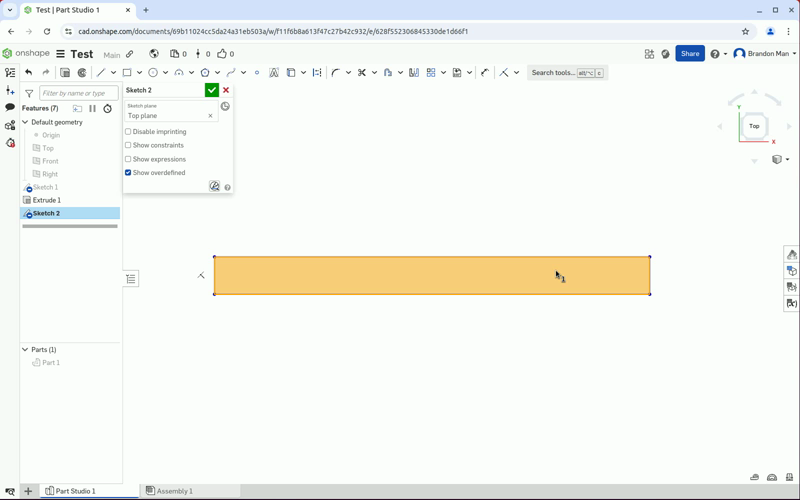
scroll(-6)
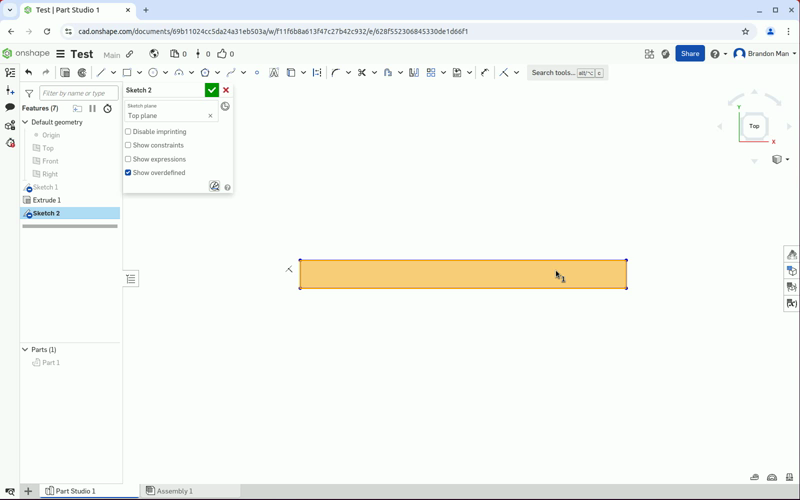
scroll(-6)
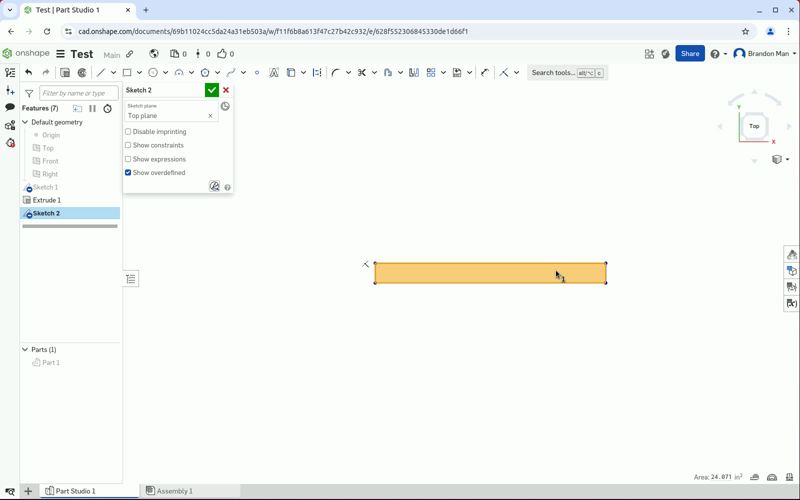
scroll(-6)
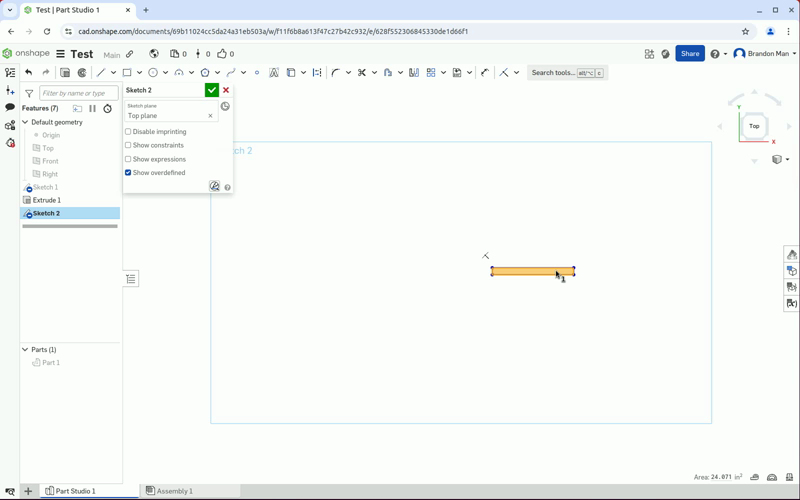
mouse_move(73, 352)
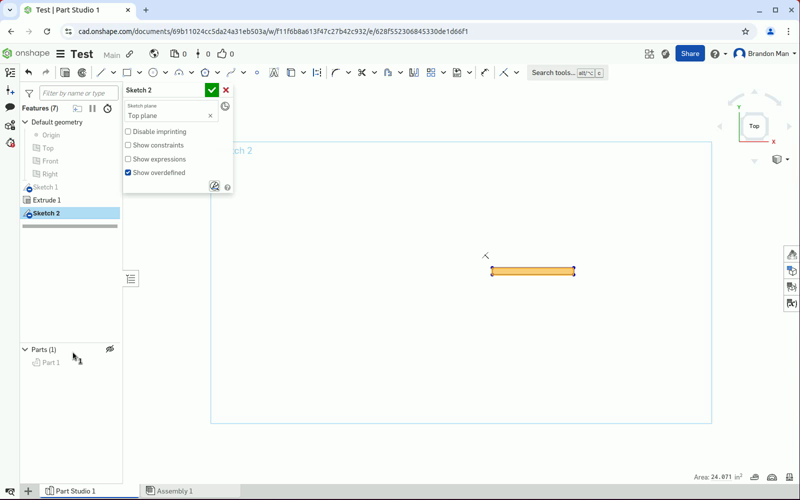
key(shift+y)
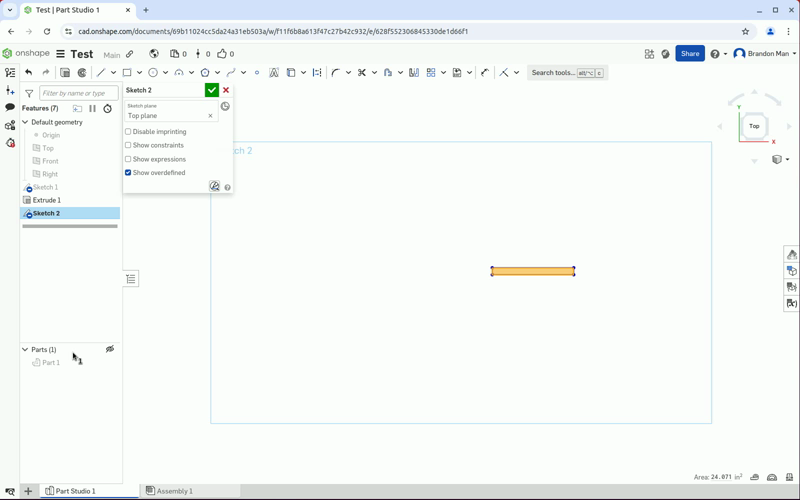
key(shift+e)
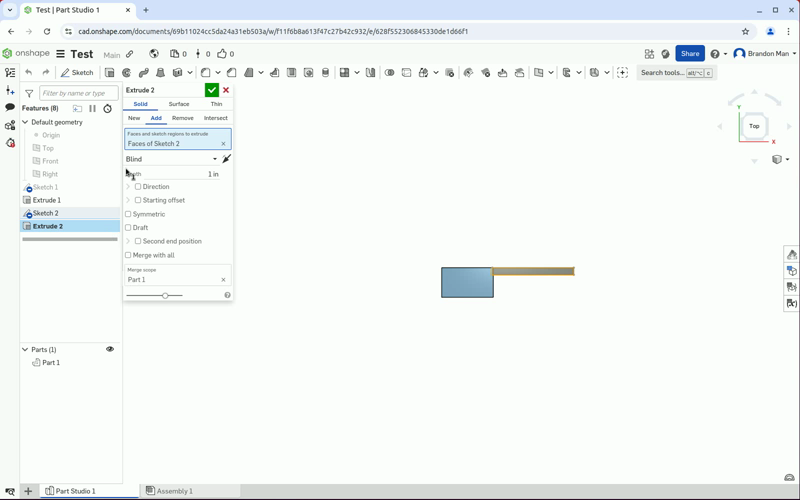
mouse_move(143, 106)
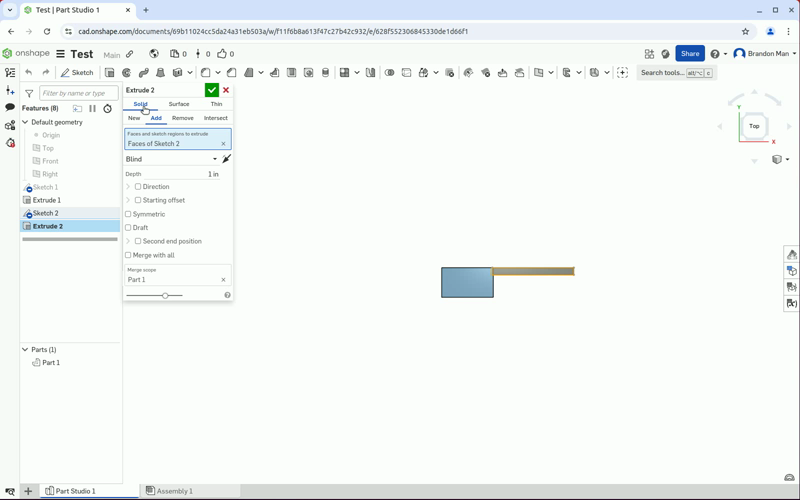
click(143, 106)
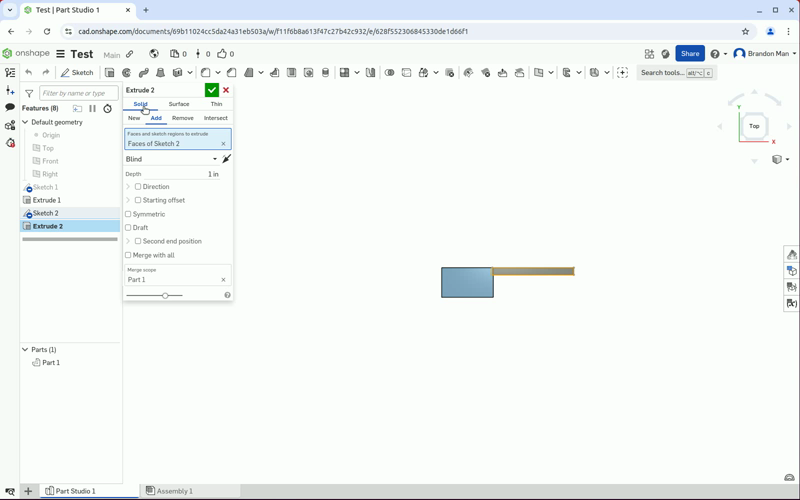
mouse_move(137, 120)
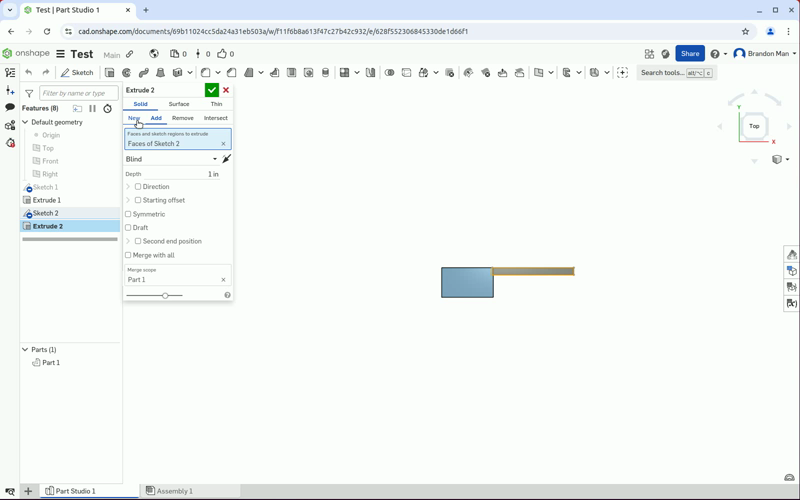
click(137, 120)
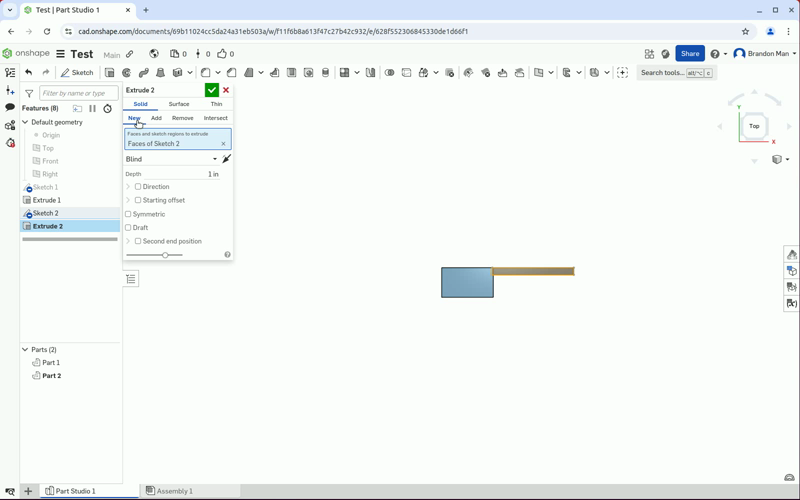
key(tab, 4)
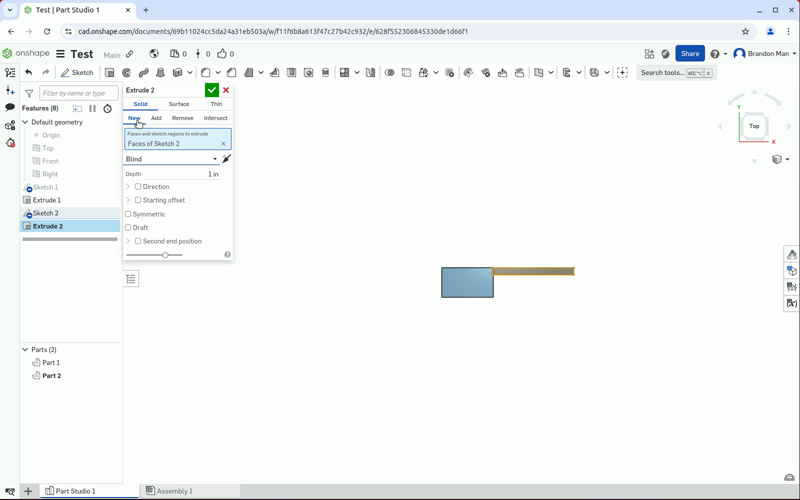
text(0.722)
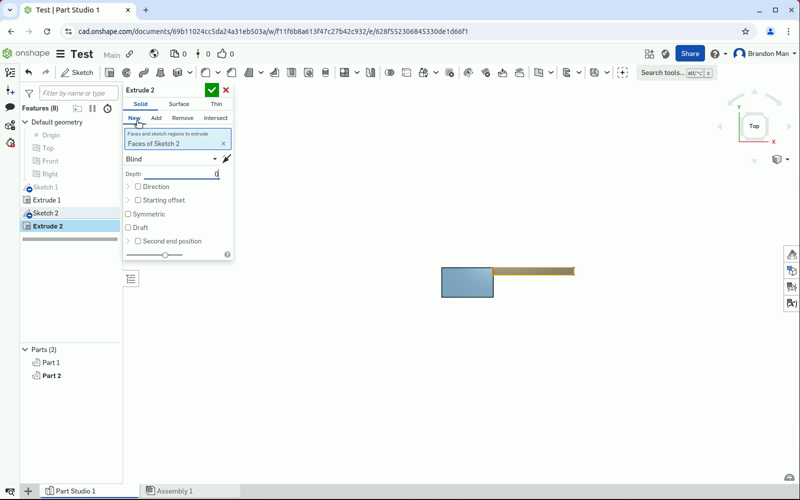
key(enter)
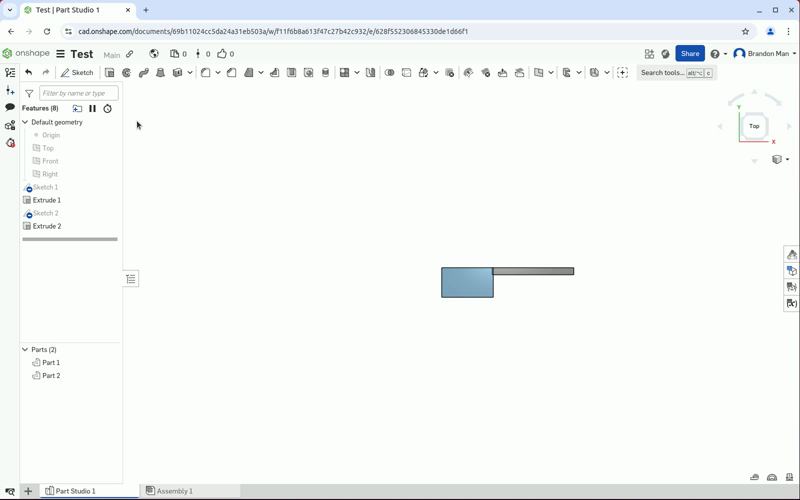
key(shift+h)
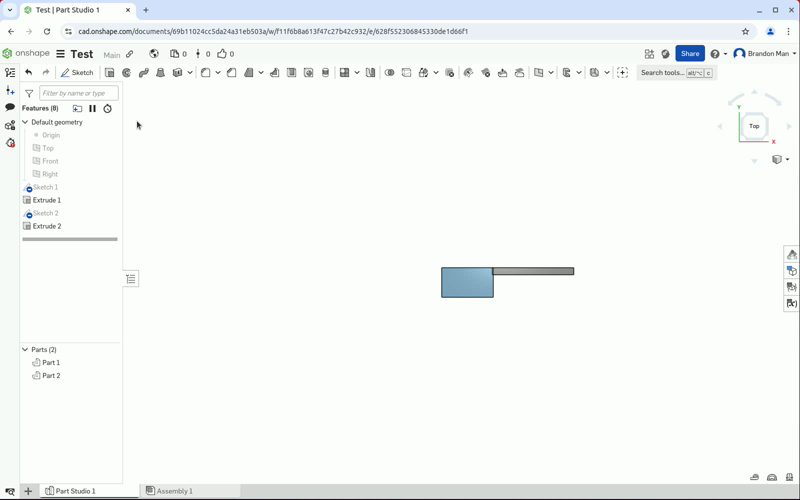
key(shift+h)
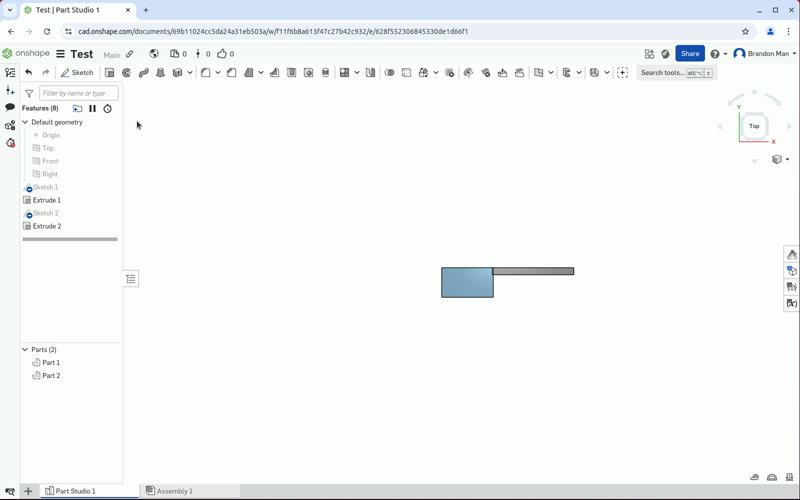
key(shift+7)
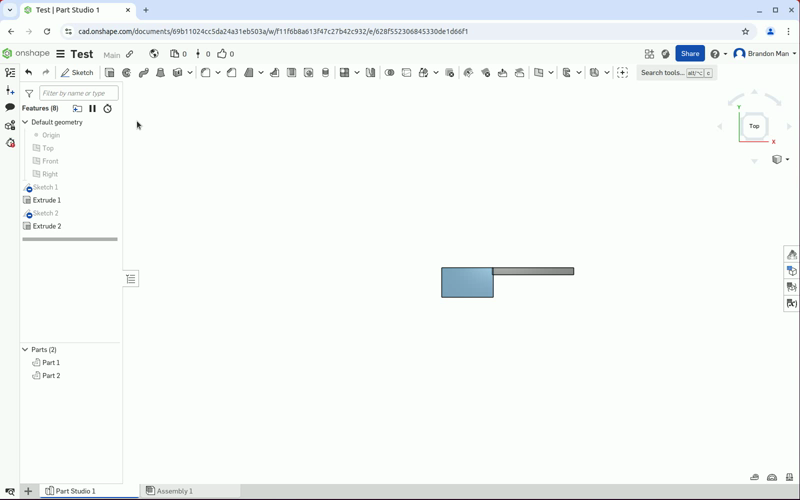
key(up, 3)
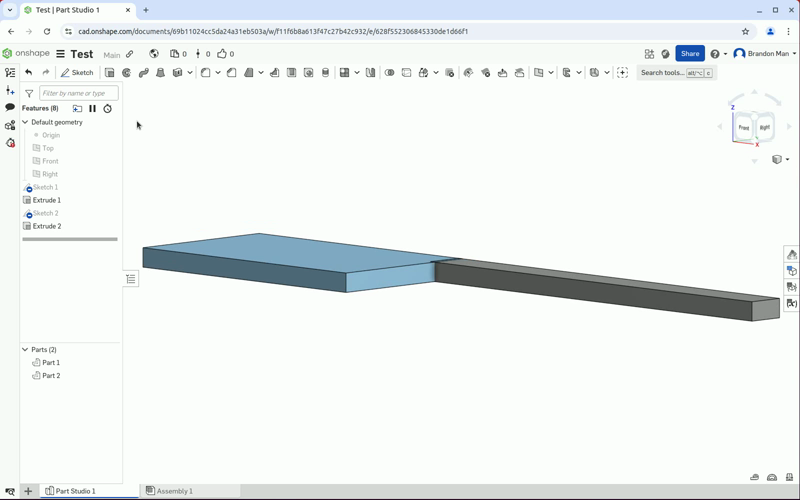
key(left, 3)
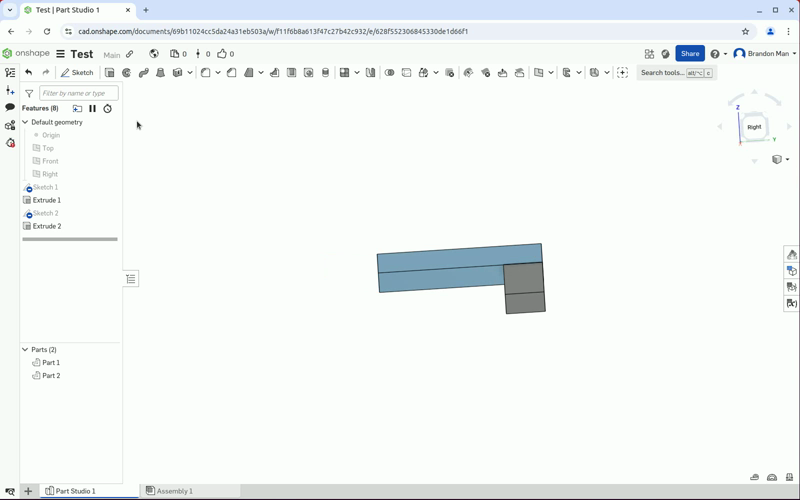
key(right, 3)
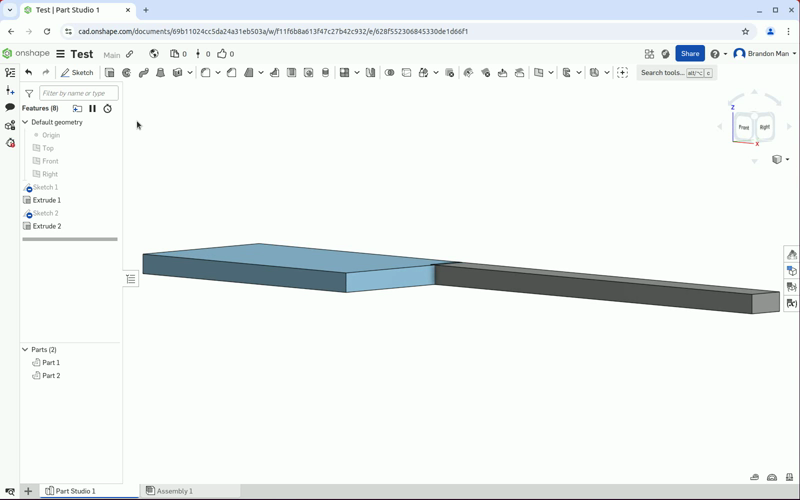
key(down, 3)
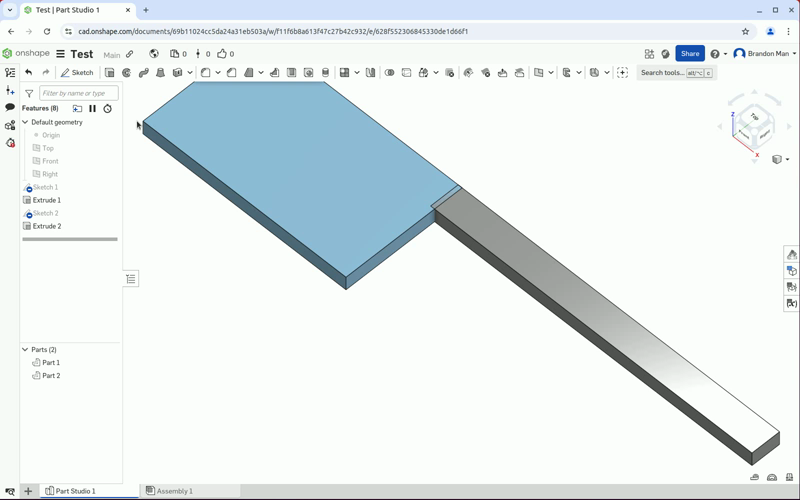
mouse_move(73, 189)
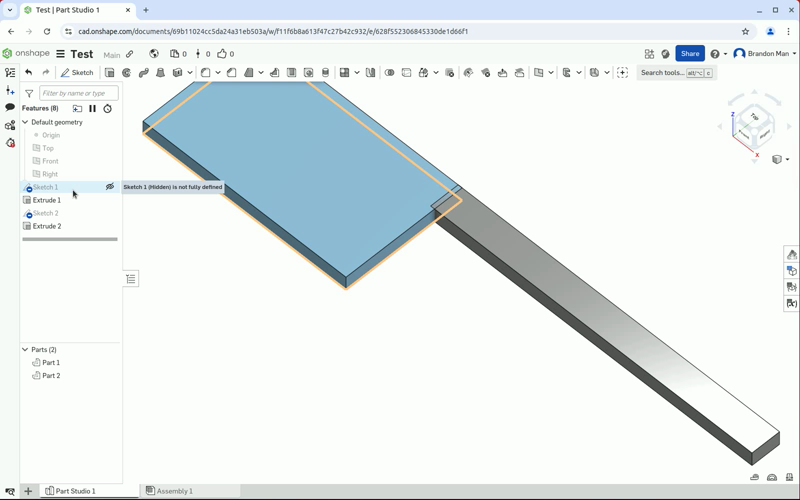
click(73, 189)